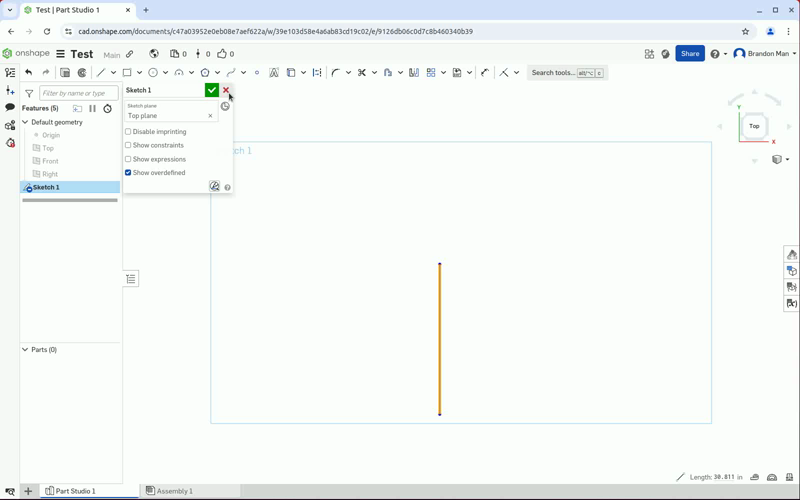
key(shift+h)
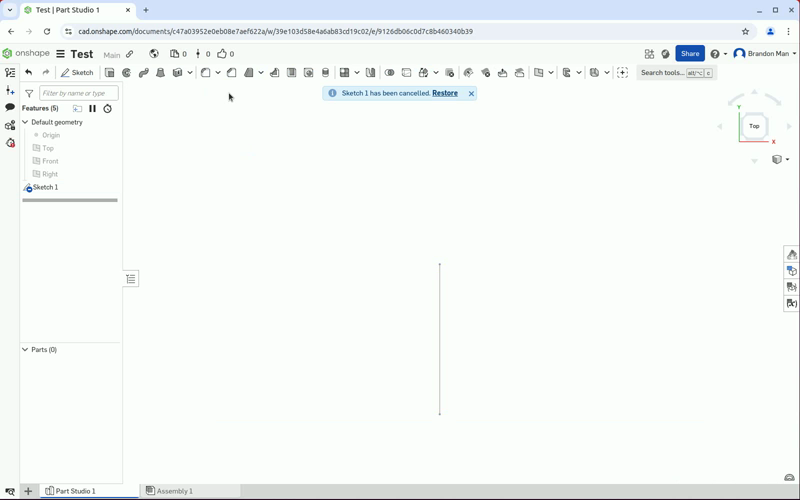
key(shift+s)
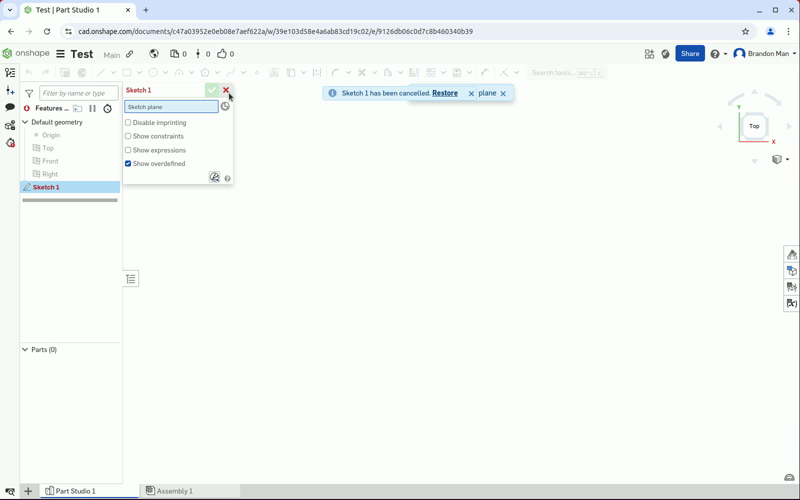
mouse_move(73, 150)
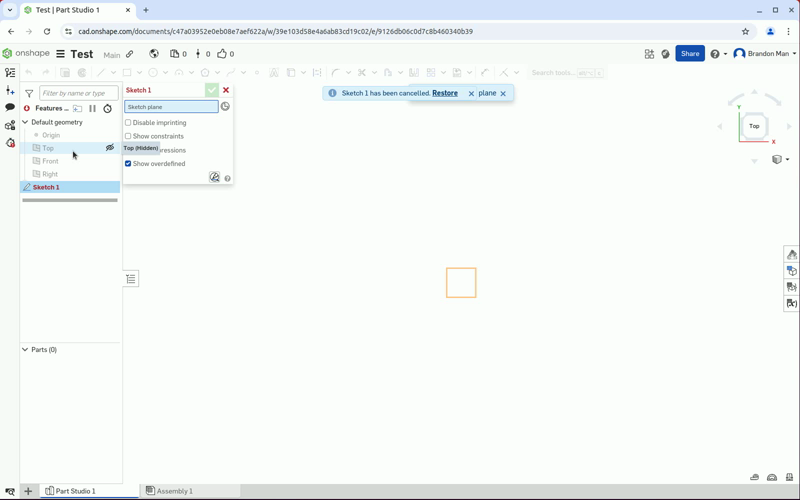
click(73, 150)
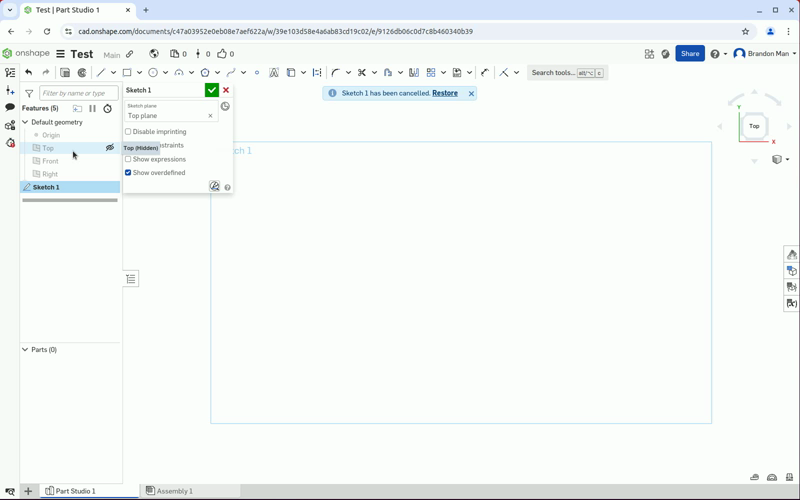
mouse_move(73, 352)
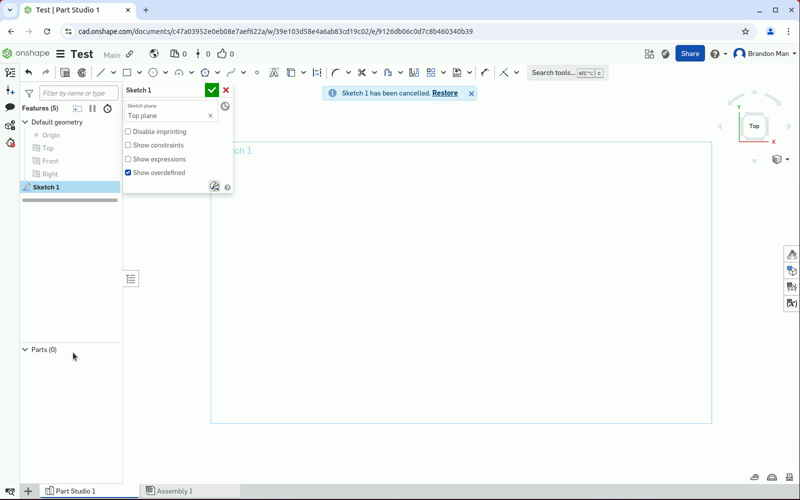
key(y)
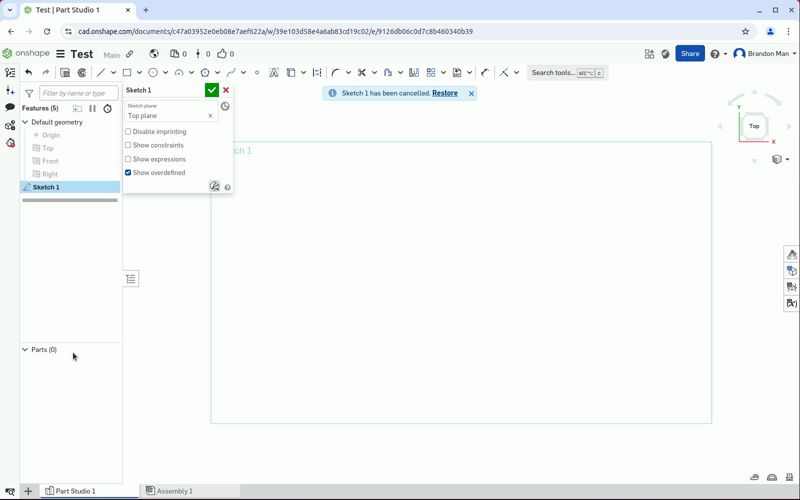
key(l)
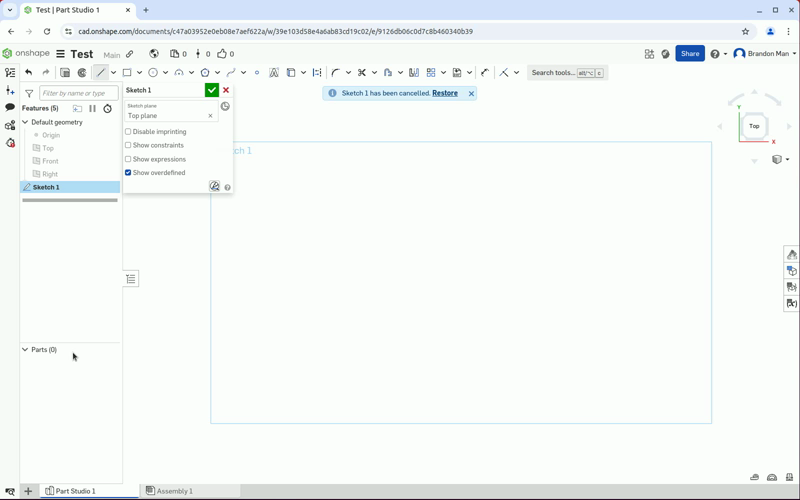
key_down(shift)
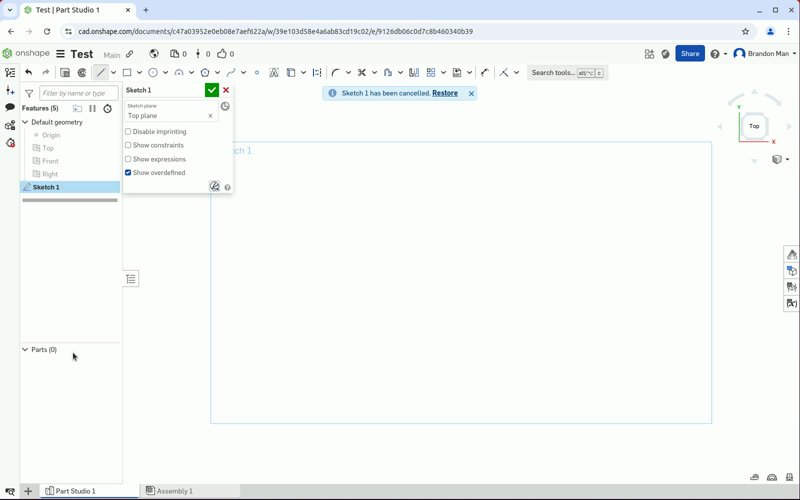
mouse_move(382, 328)
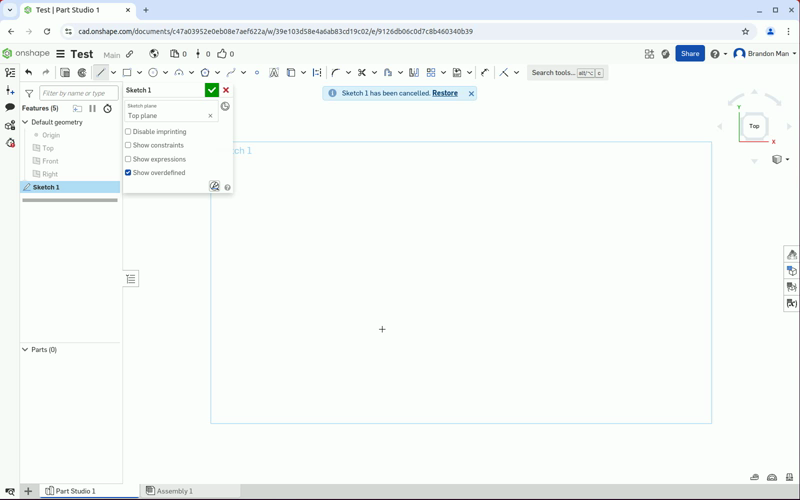
click(382, 328)
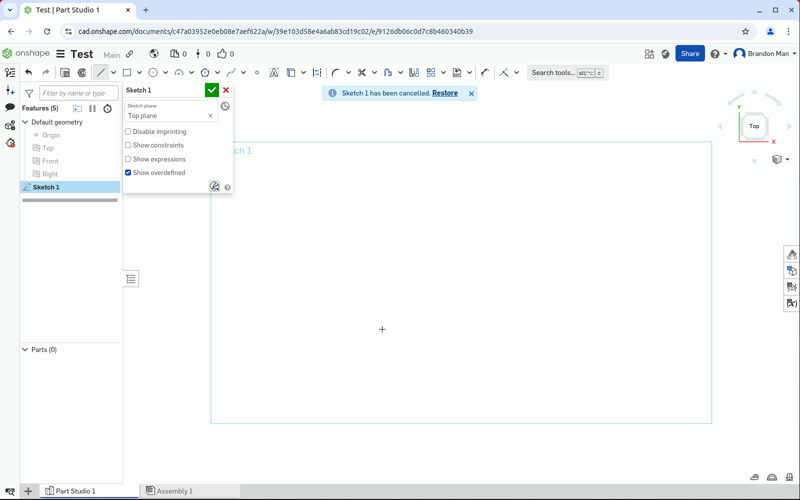
key_up(shift)
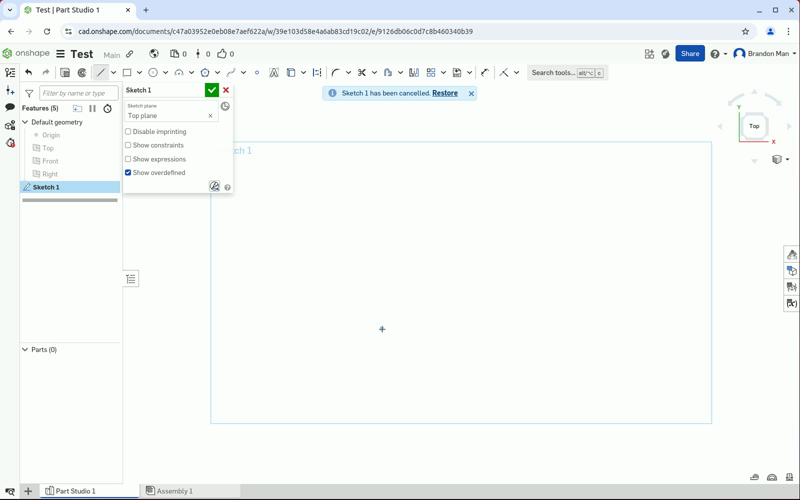
key_down(shift)
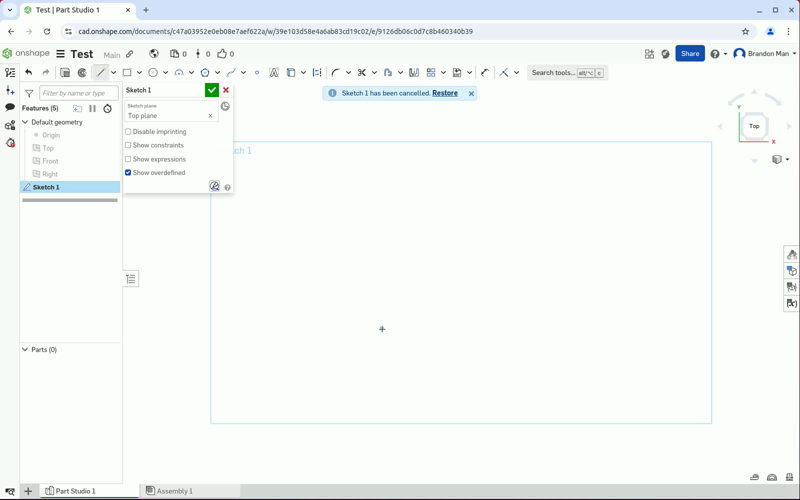
mouse_move(412, 328)
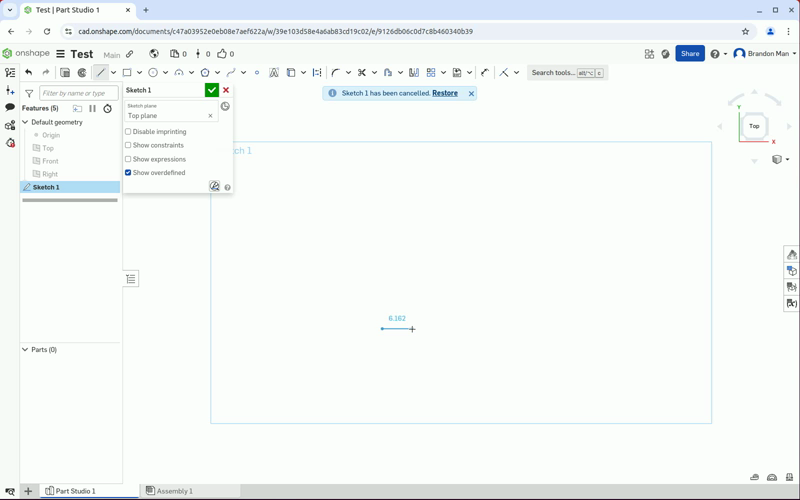
mouse_move(405, 328)
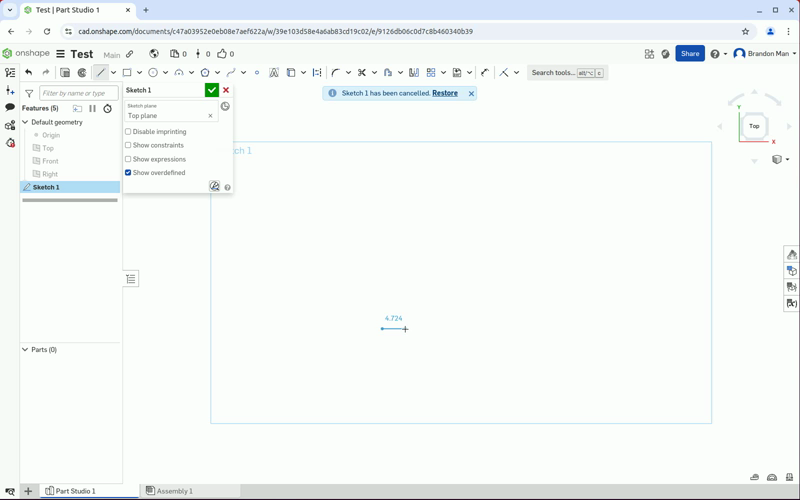
click(405, 328)
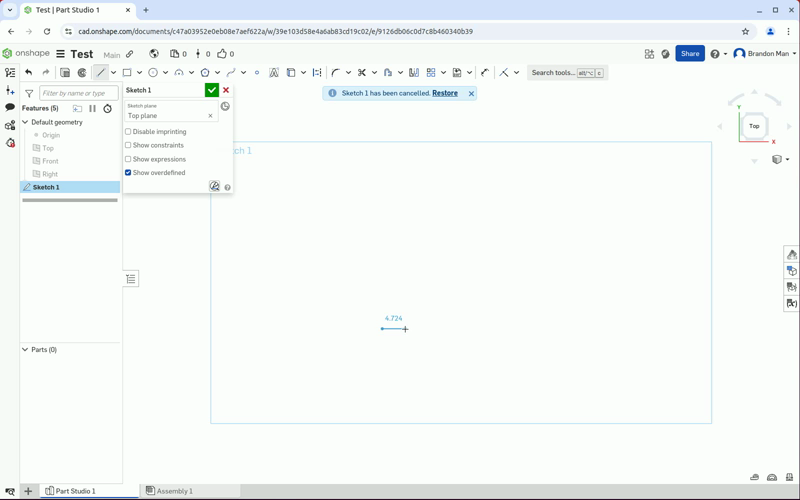
key_up(shift)
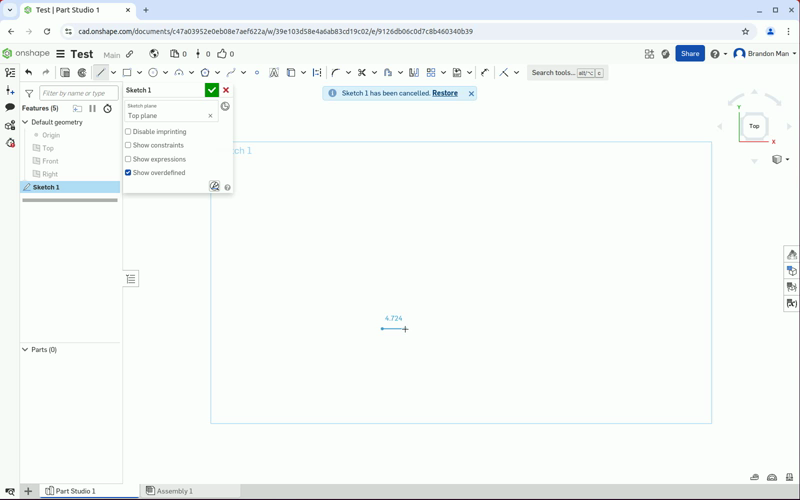
key_down(shift)
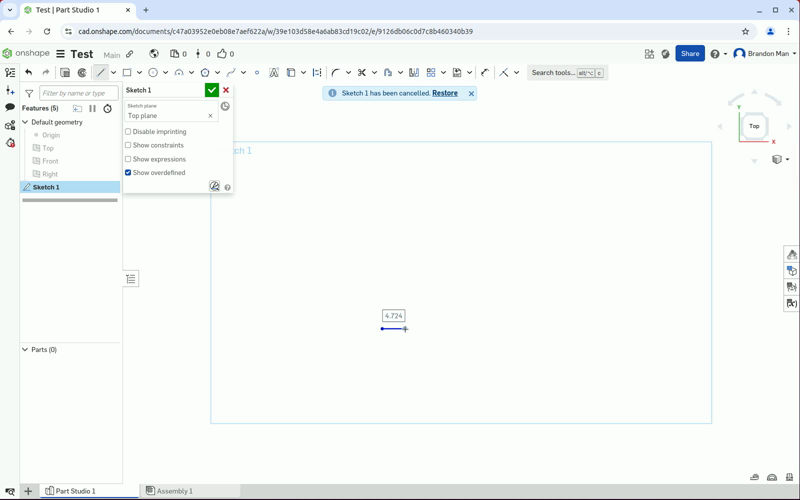
mouse_move(405, 225)
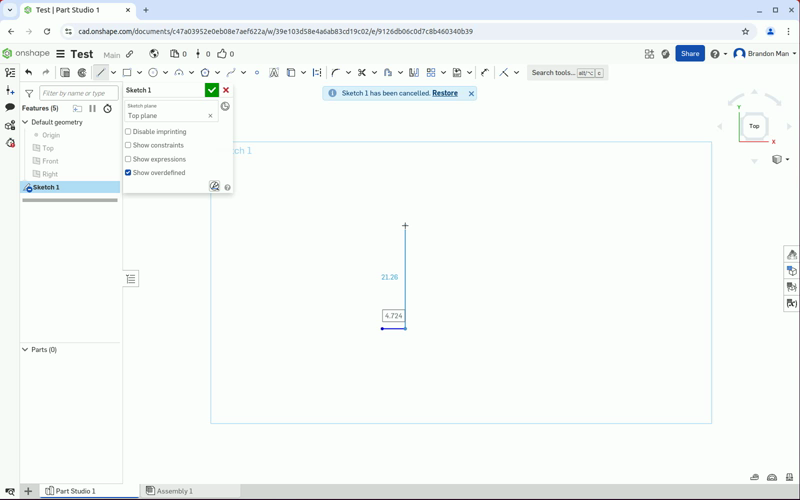
click(405, 225)
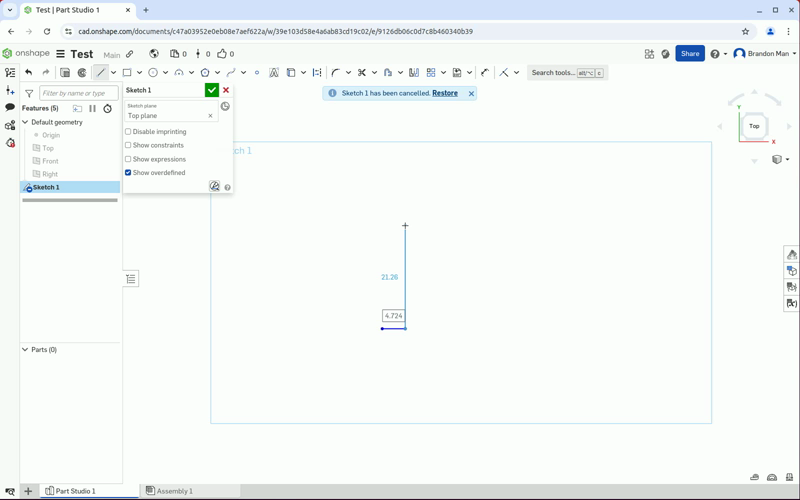
key_up(shift)
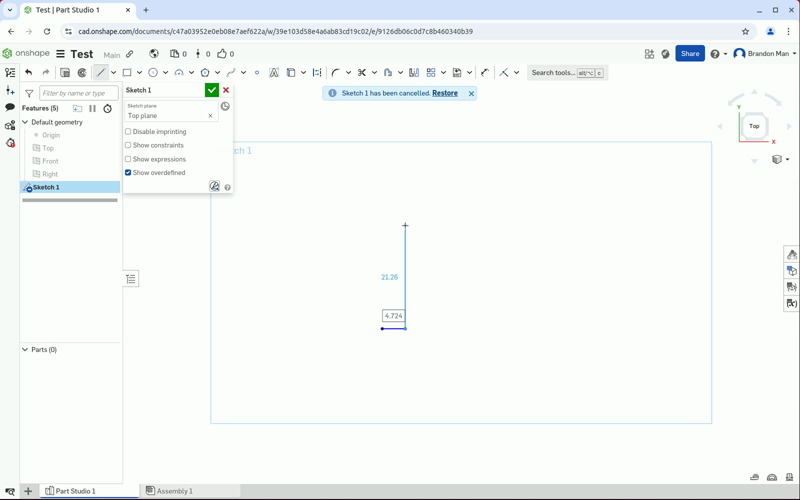
key_down(shift)
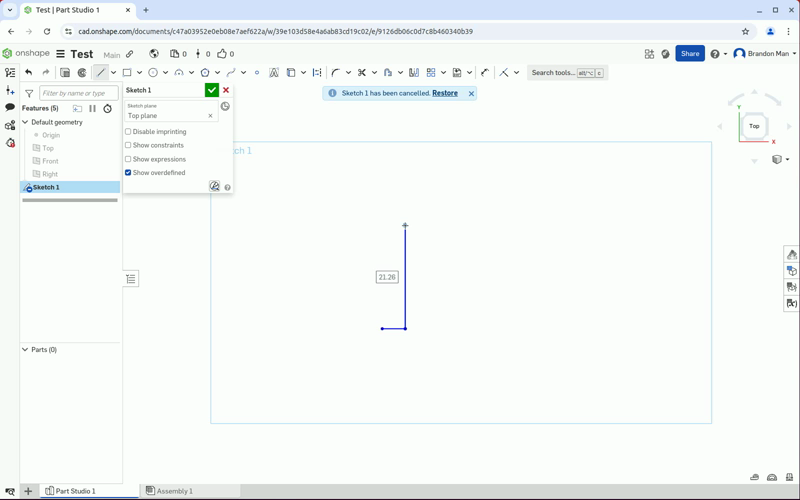
mouse_move(435, 225)
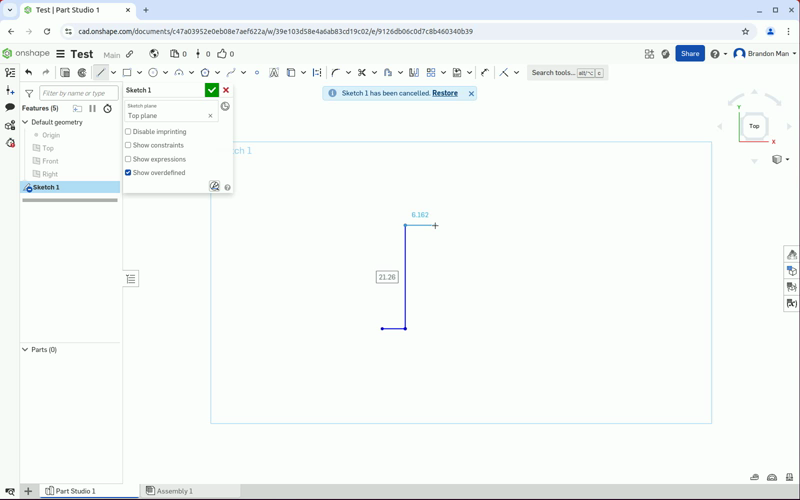
mouse_move(382, 225)
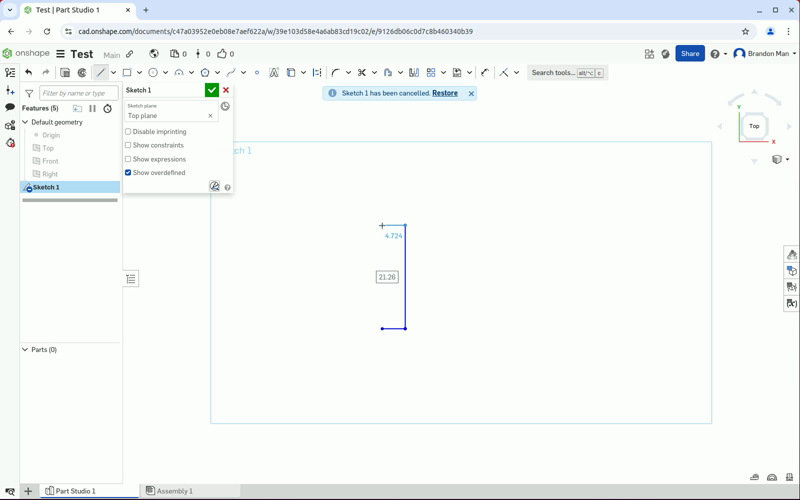
click(382, 225)
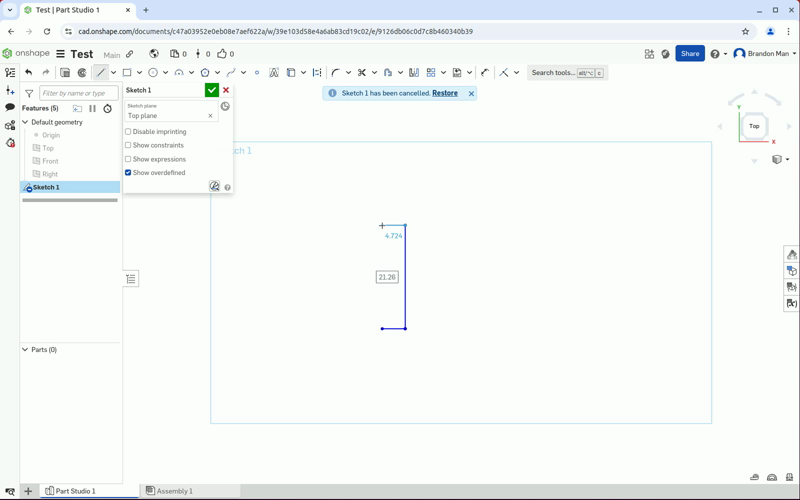
key_up(shift)
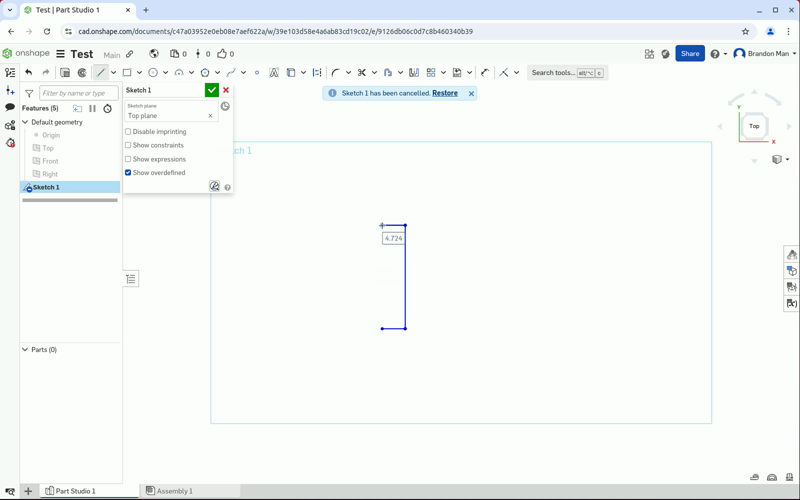
key_down(shift)
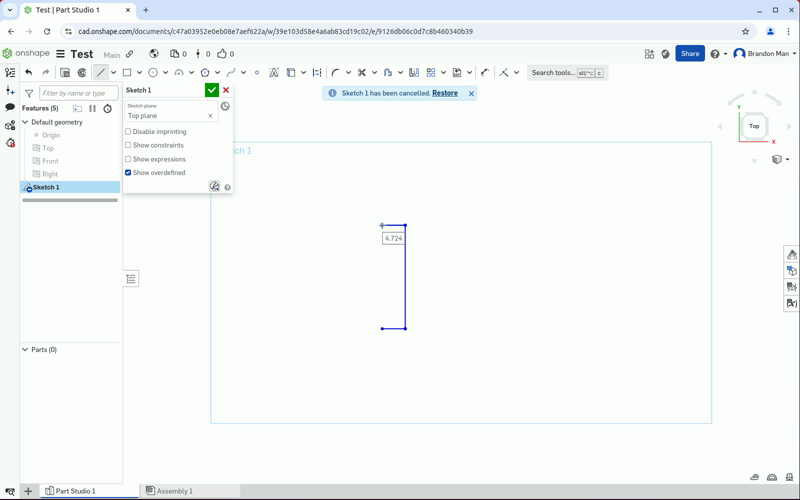
mouse_move(382, 328)
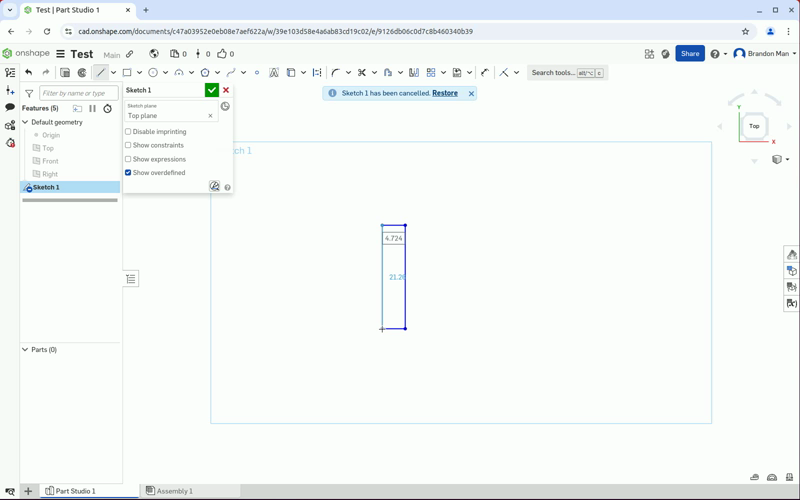
key_up(shift)
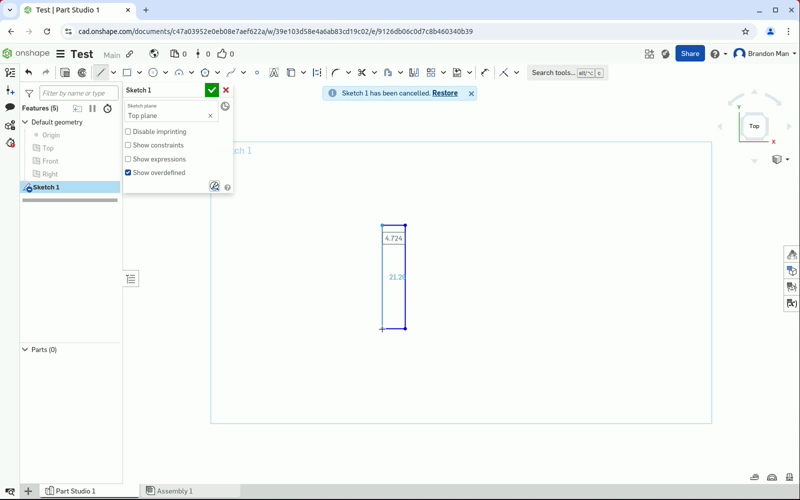
click(382, 328)
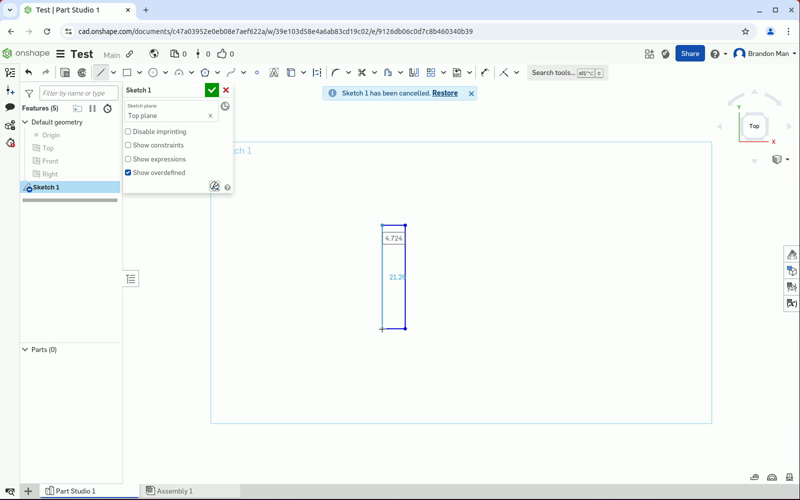
key(esc)
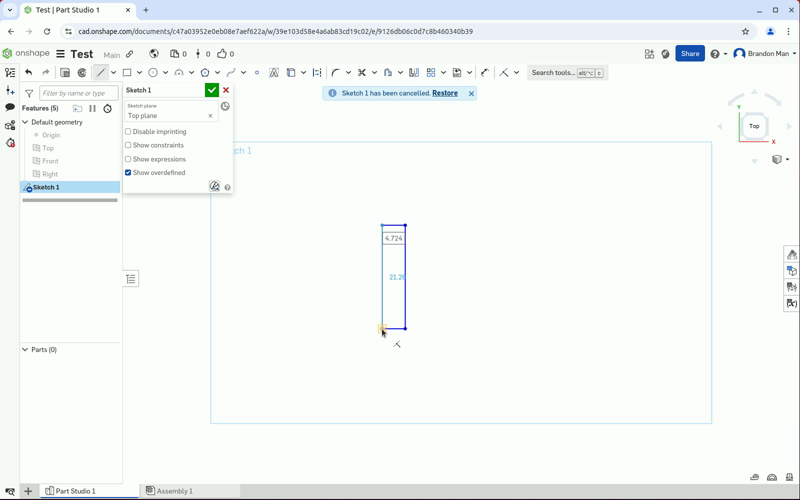
mouse_move(395, 324)
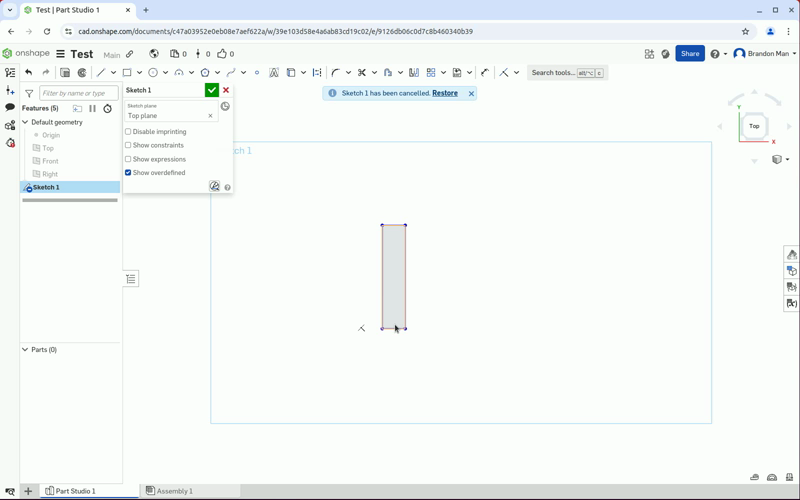
click(395, 324)
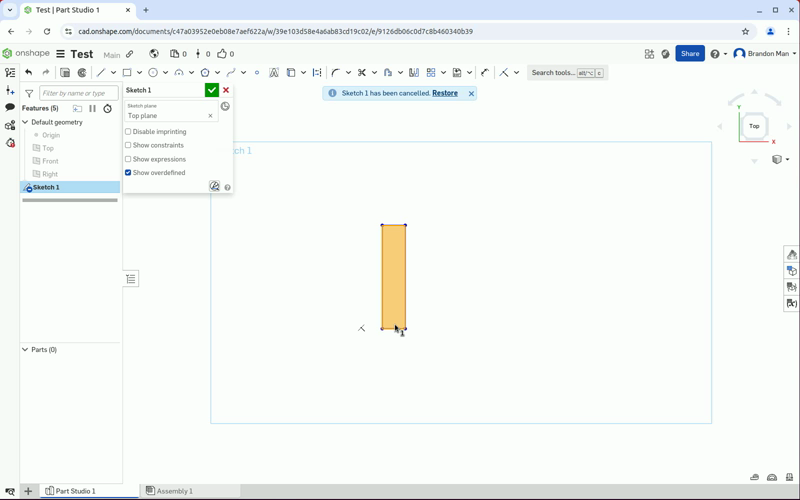
mouse_move(73, 352)
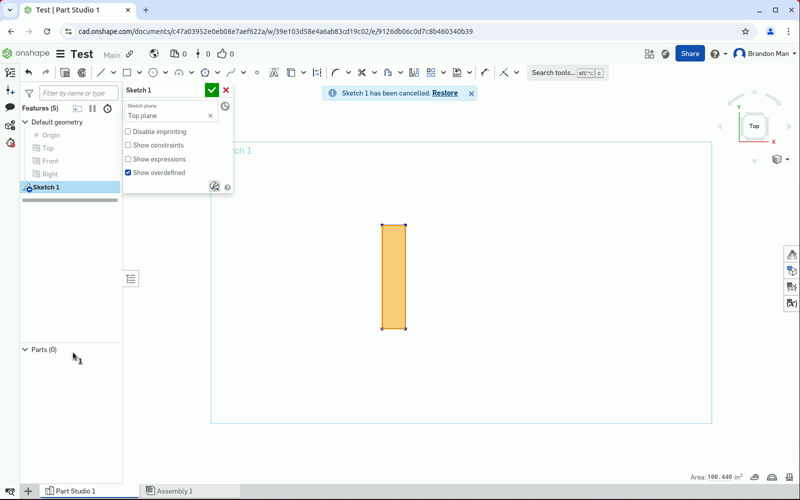
key(shift+y)
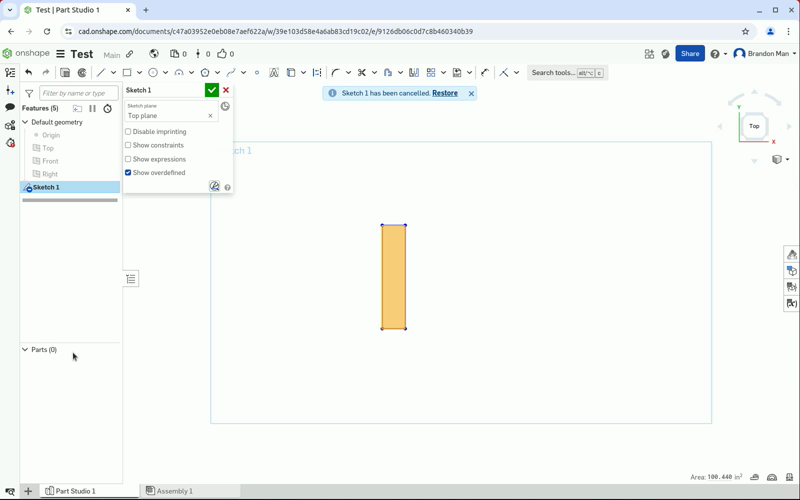
key(shift+e)
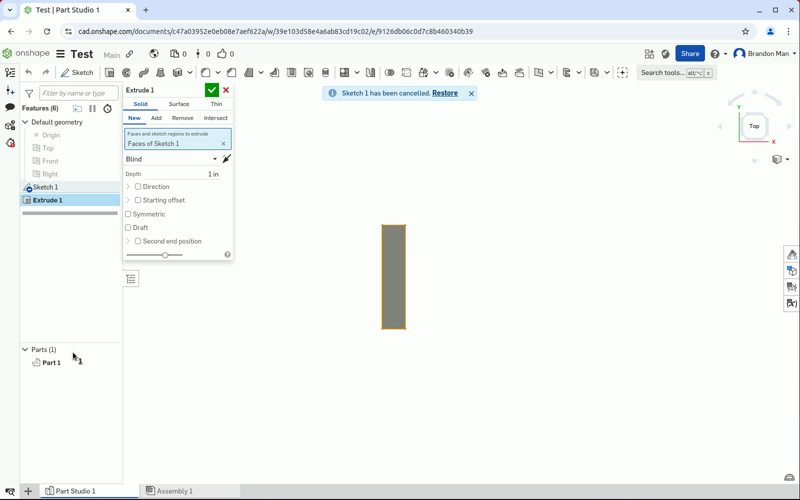
mouse_move(143, 106)
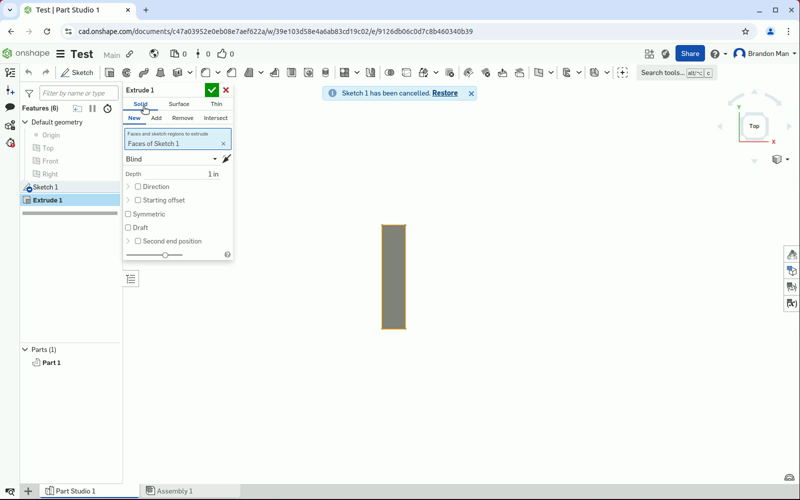
click(143, 106)
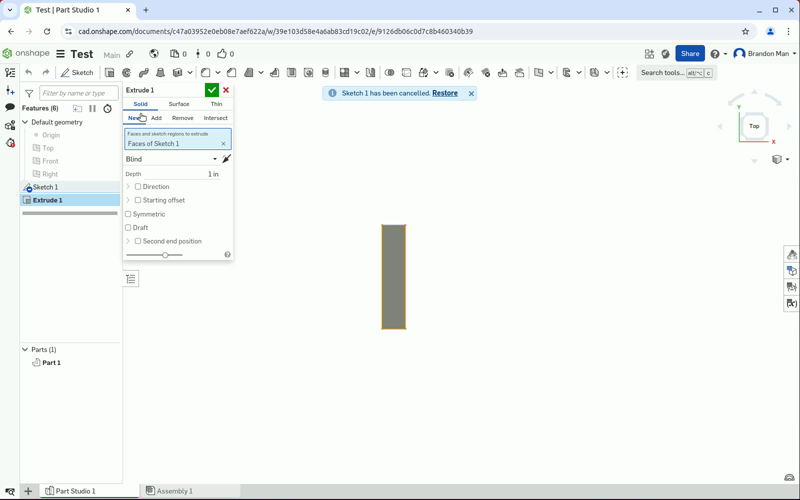
mouse_move(137, 120)
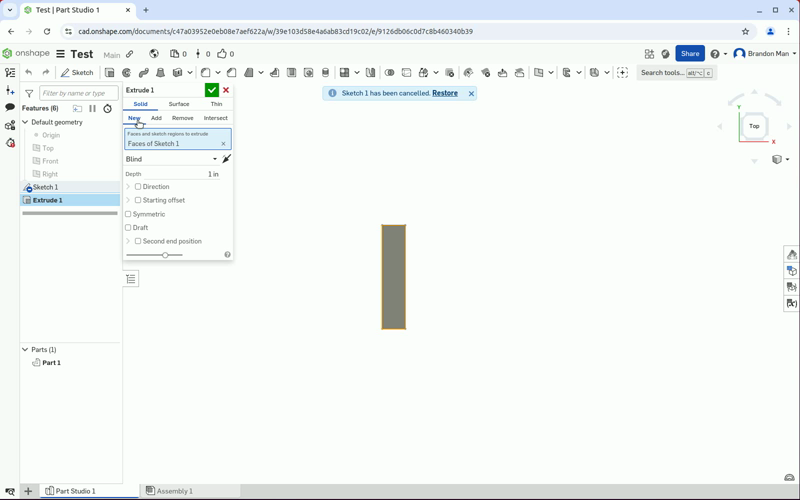
click(137, 120)
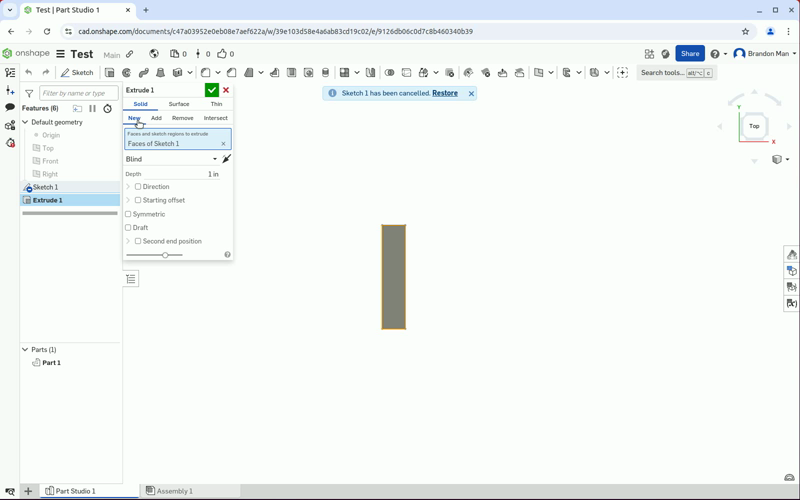
key(tab, 4)
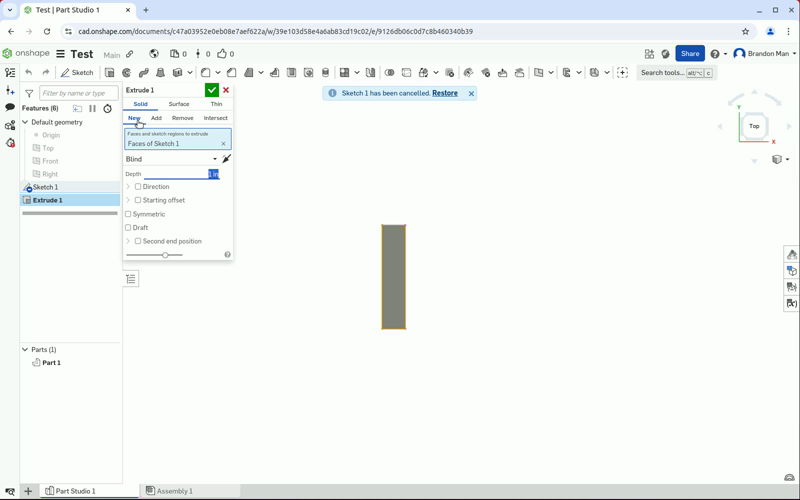
text(1.926)
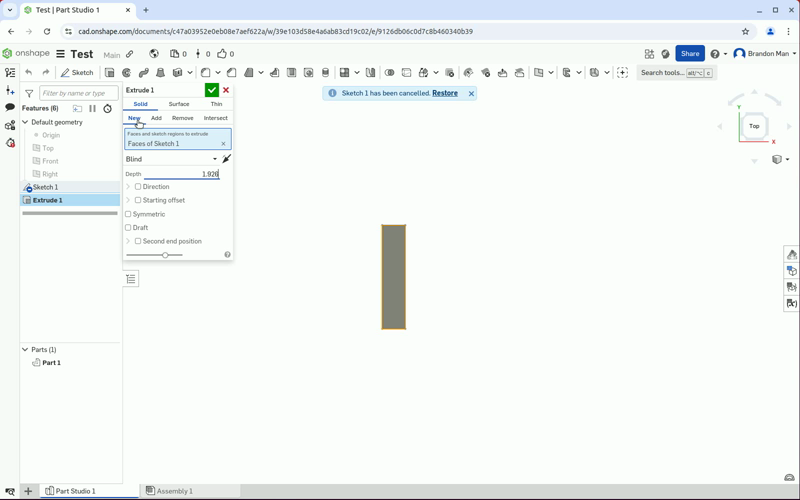
key(enter)
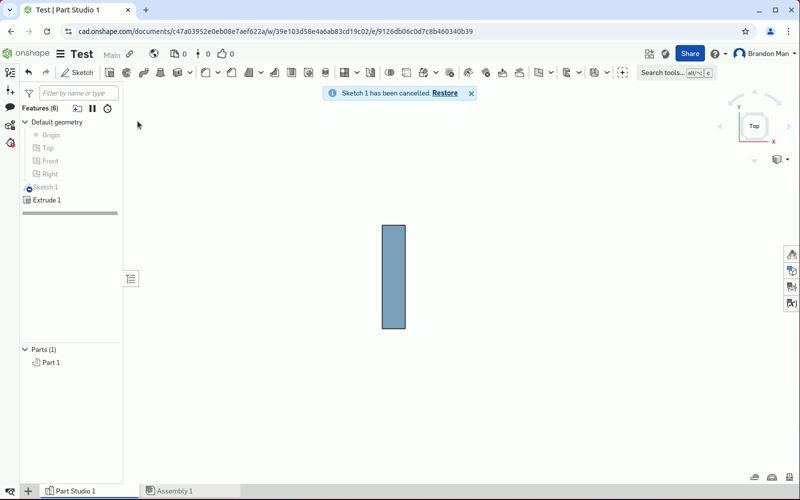
key(shift+h)
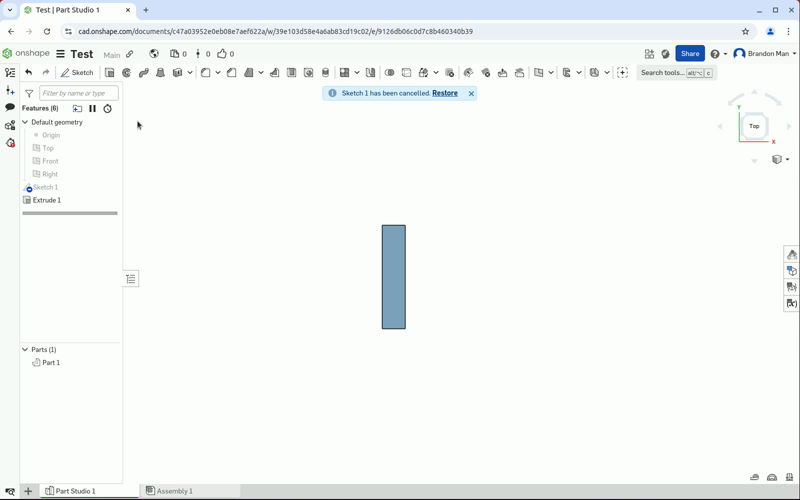
key(shift+h)
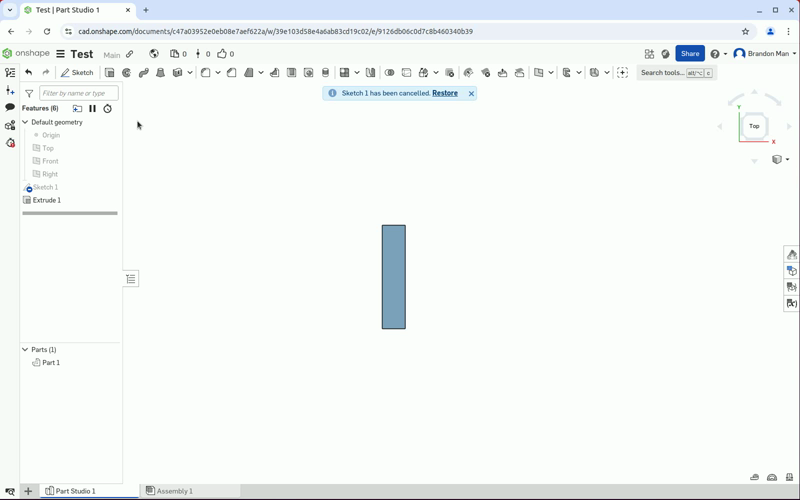
mouse_move(73, 189)
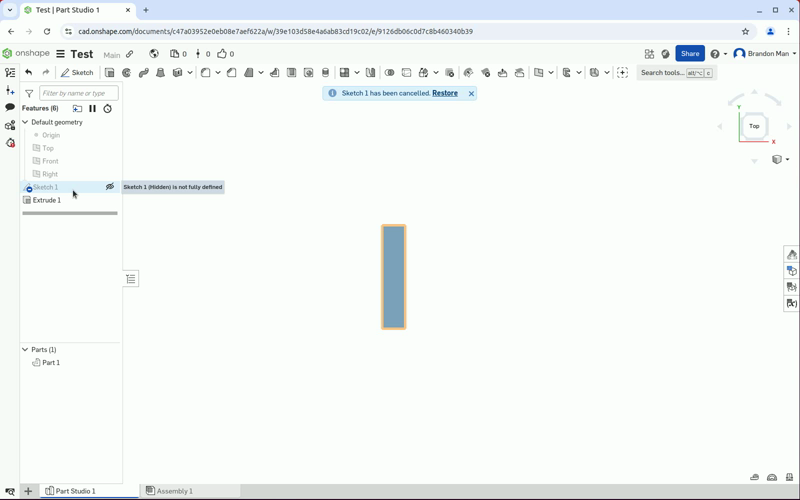
click(73, 189)
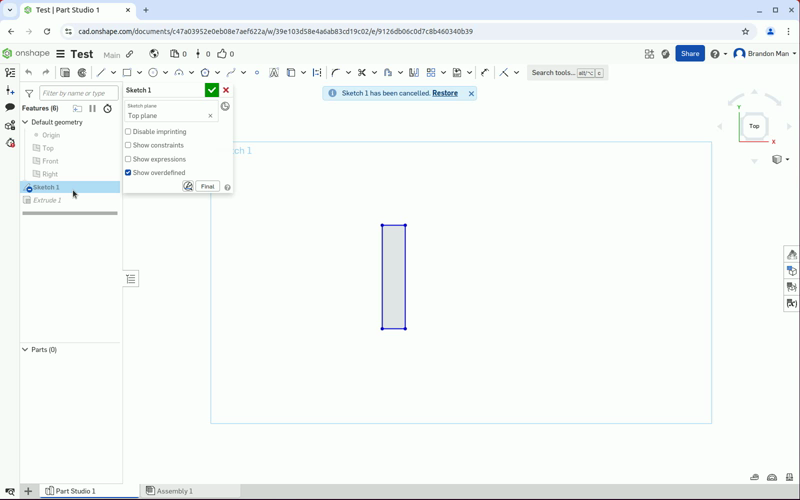
mouse_move(229, 92)
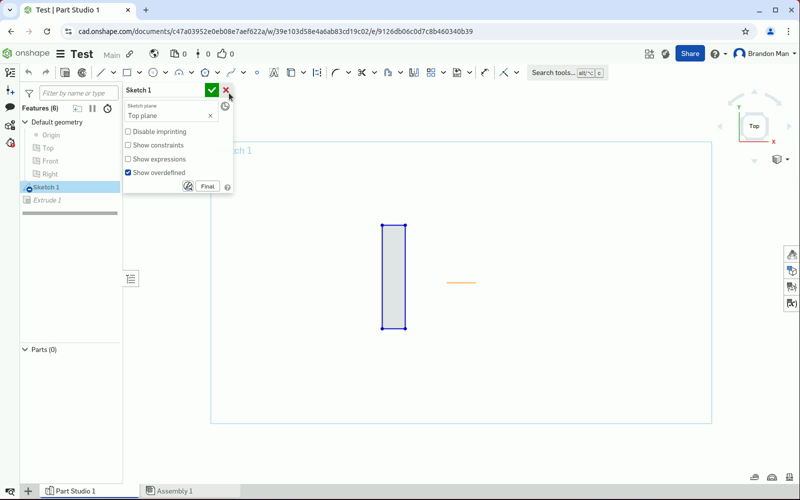
click(229, 92)
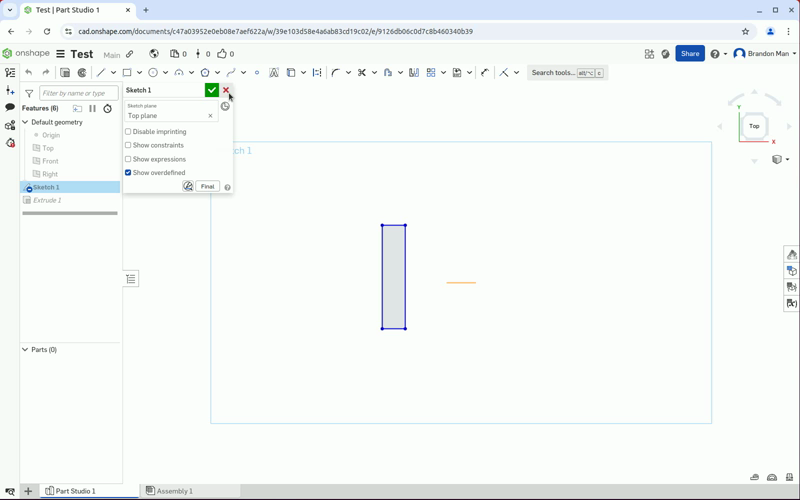
key(shift+s)
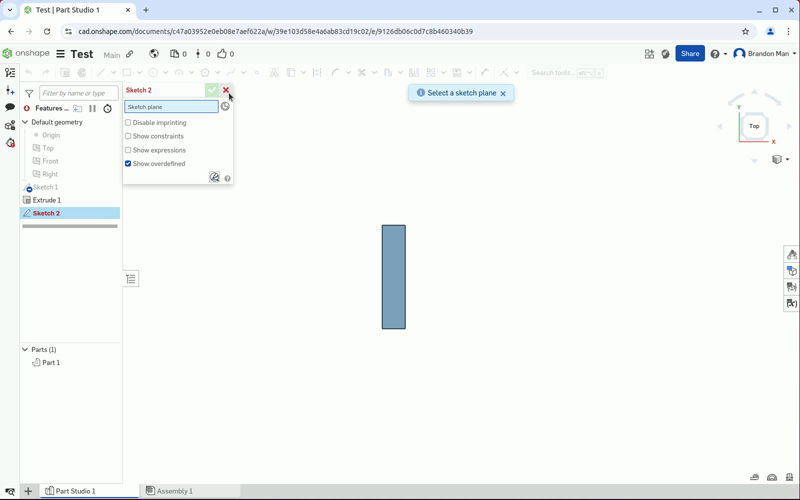
mouse_move(73, 150)
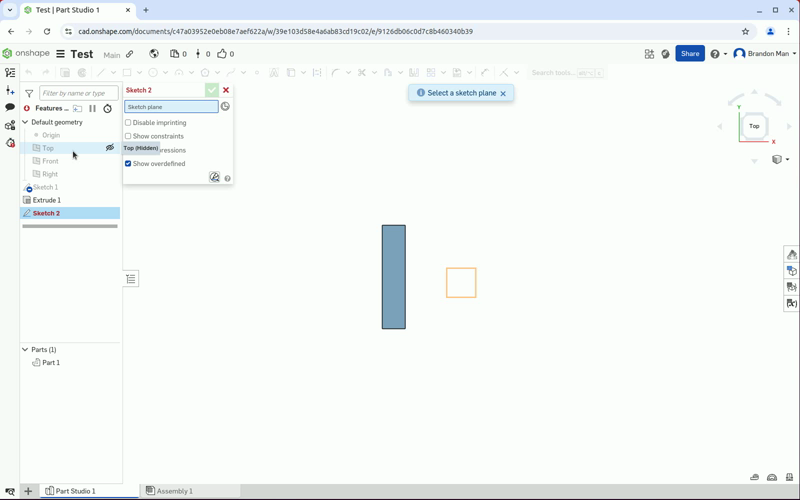
click(73, 150)
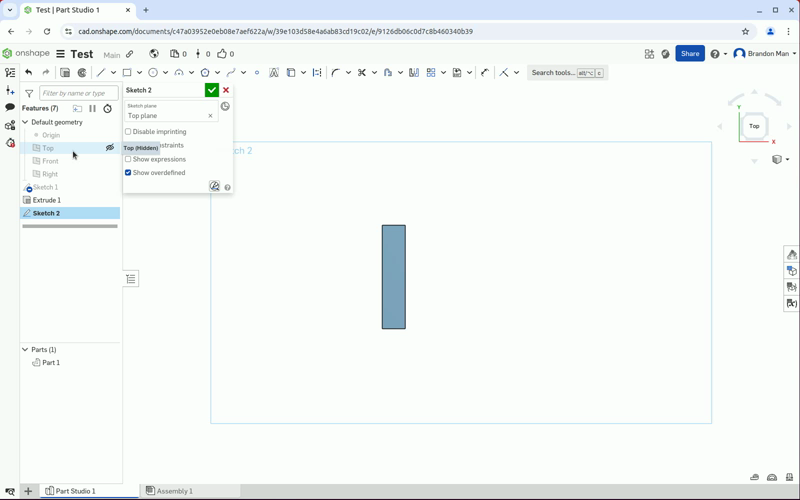
mouse_move(73, 352)
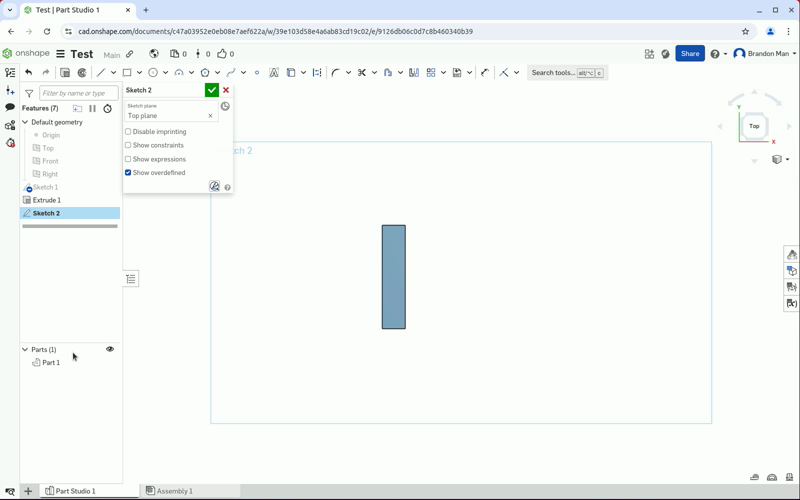
key(y)
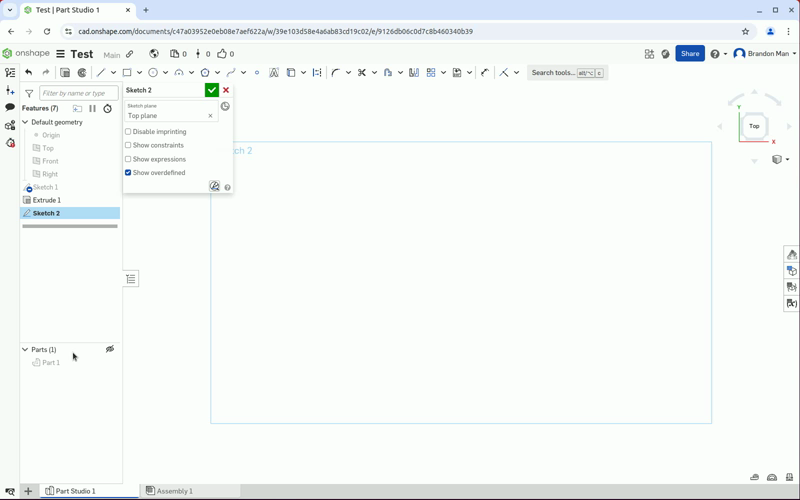
key(l)
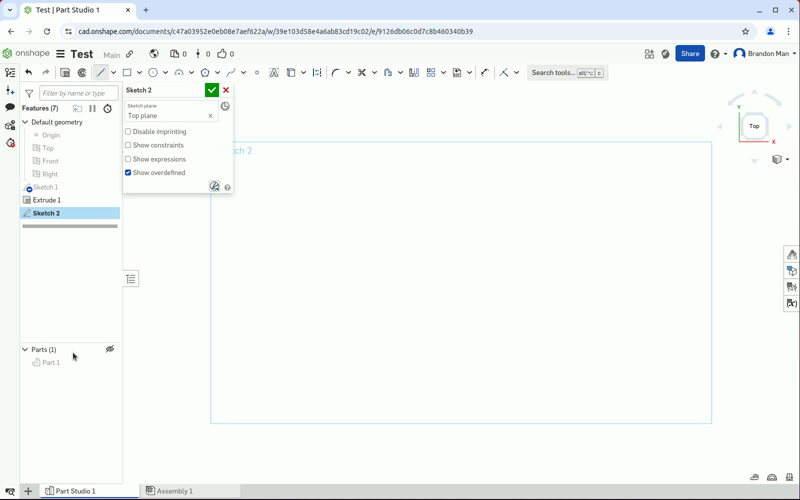
key_down(shift)
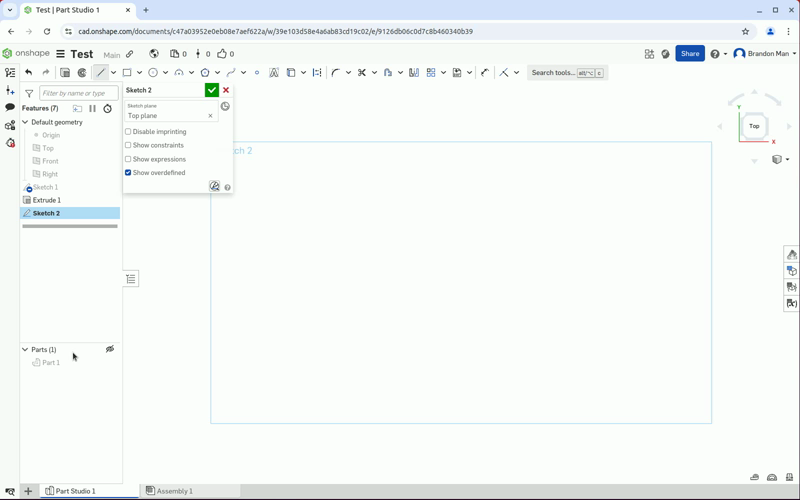
mouse_move(348, 294)
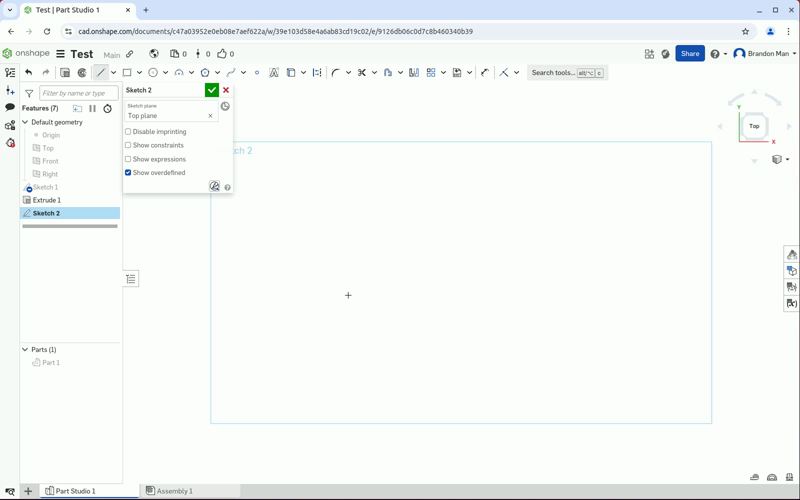
click(348, 294)
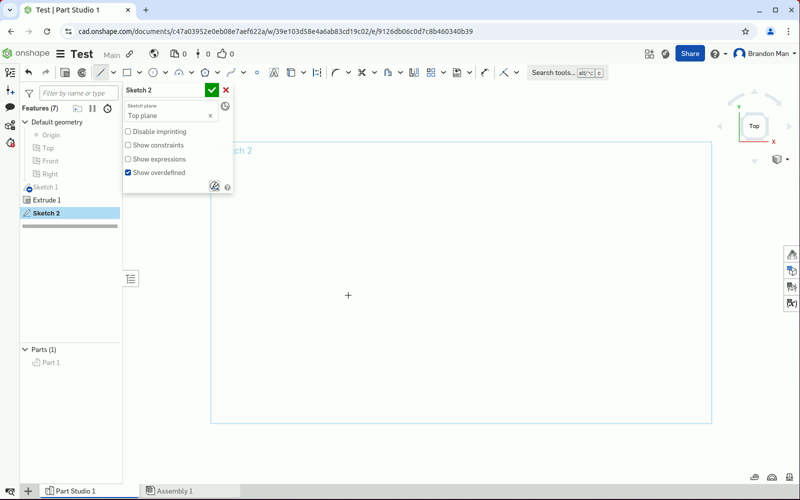
key_up(shift)
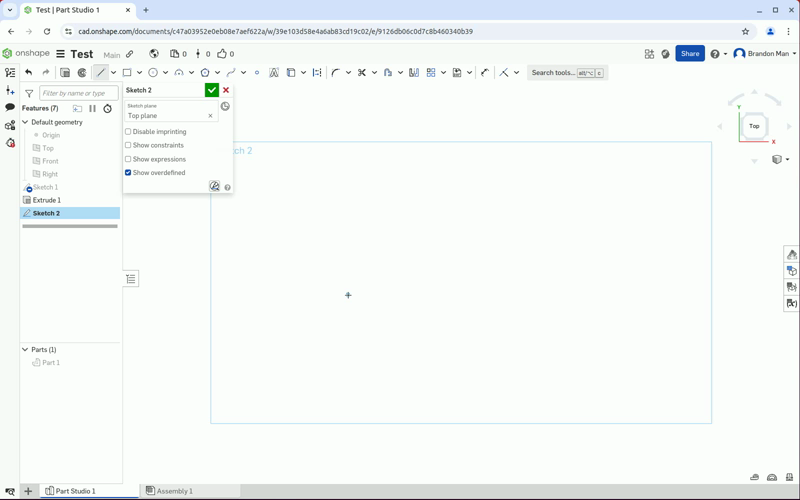
key_down(shift)
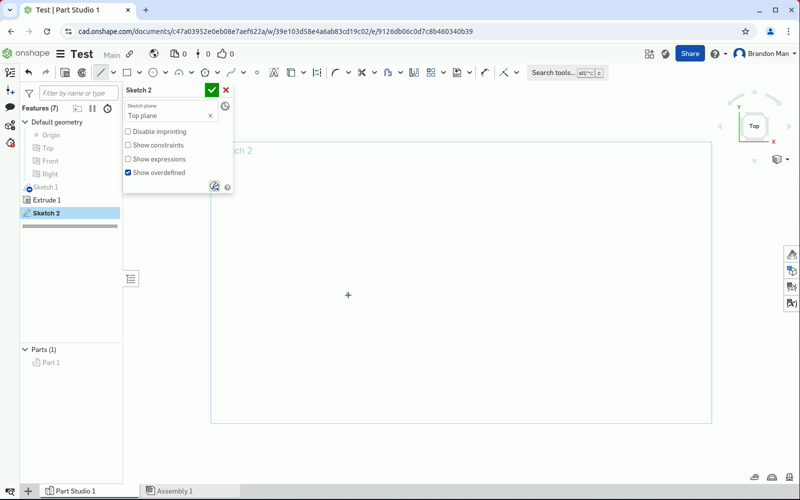
mouse_move(439, 294)
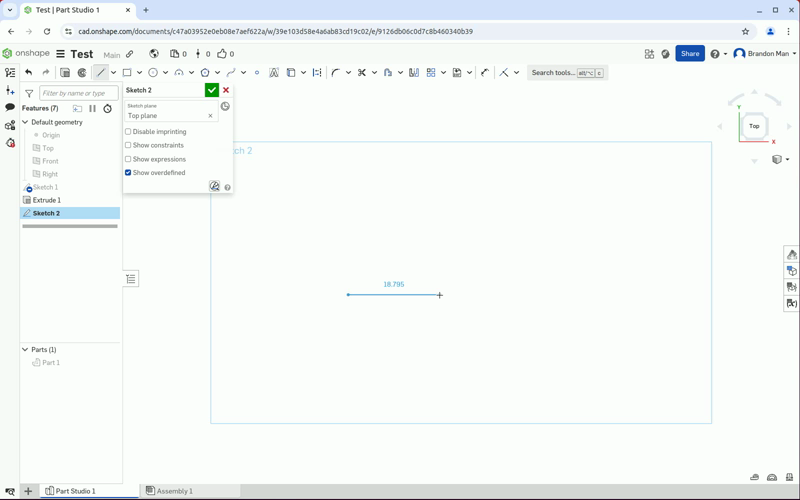
click(439, 294)
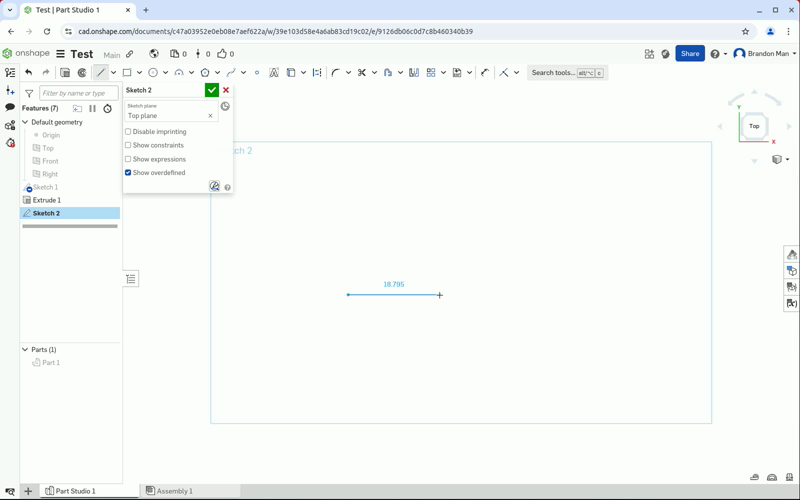
key_up(shift)
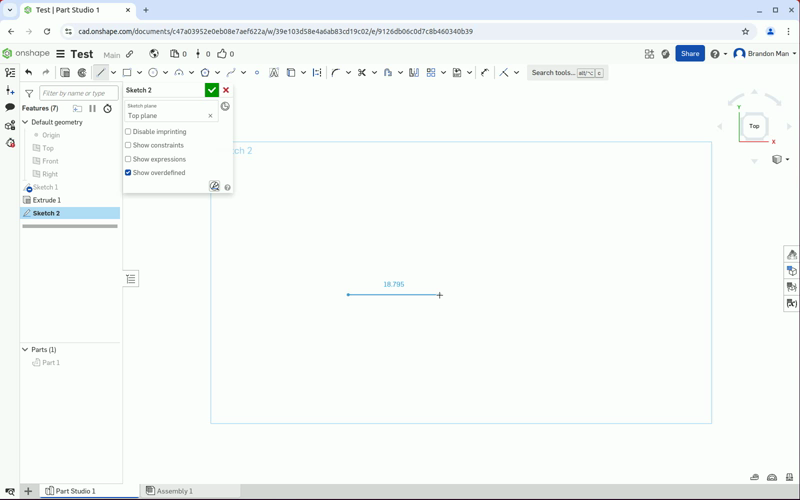
key_down(shift)
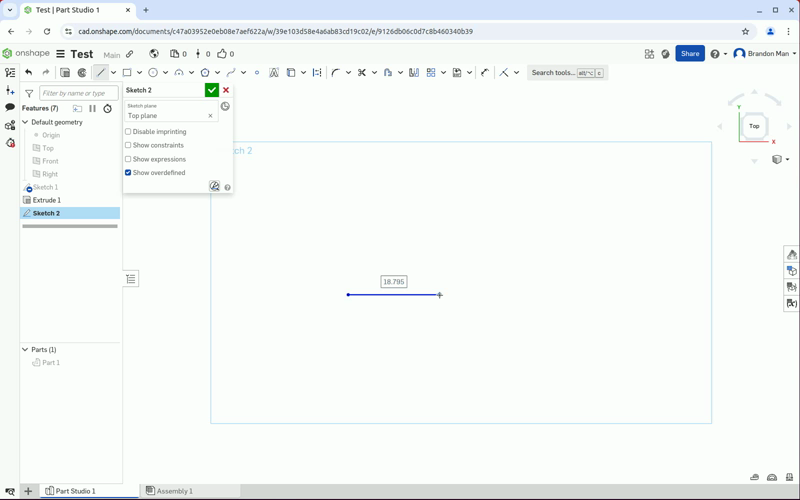
mouse_move(469, 294)
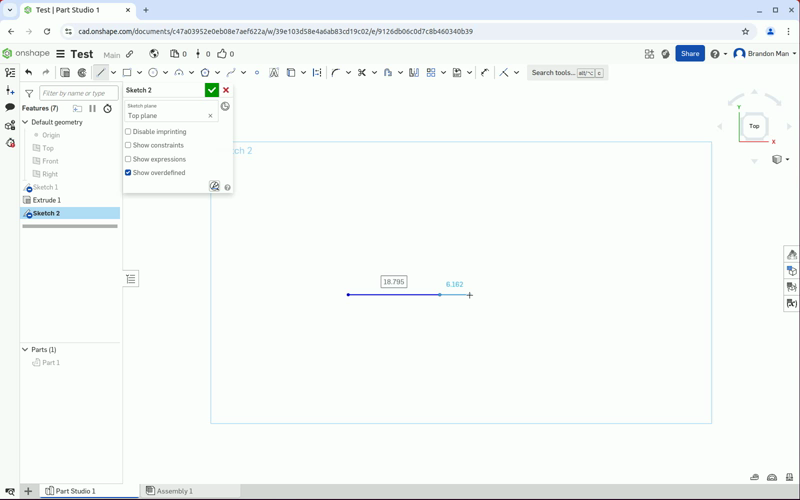
mouse_move(439, 271)
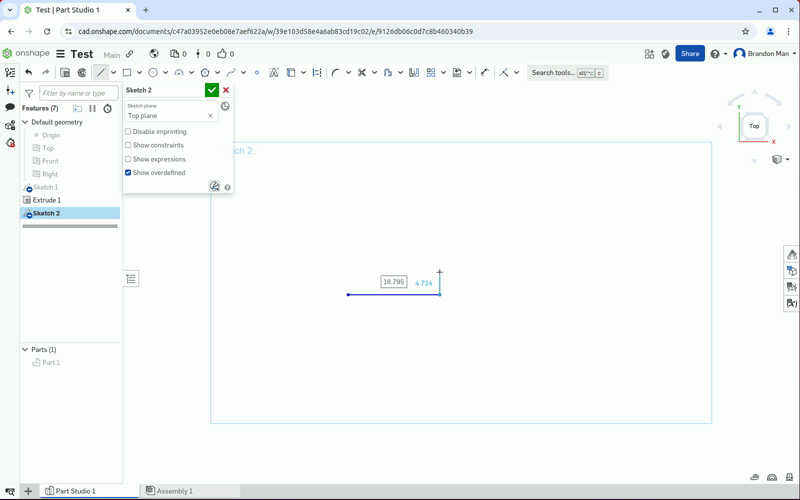
click(439, 271)
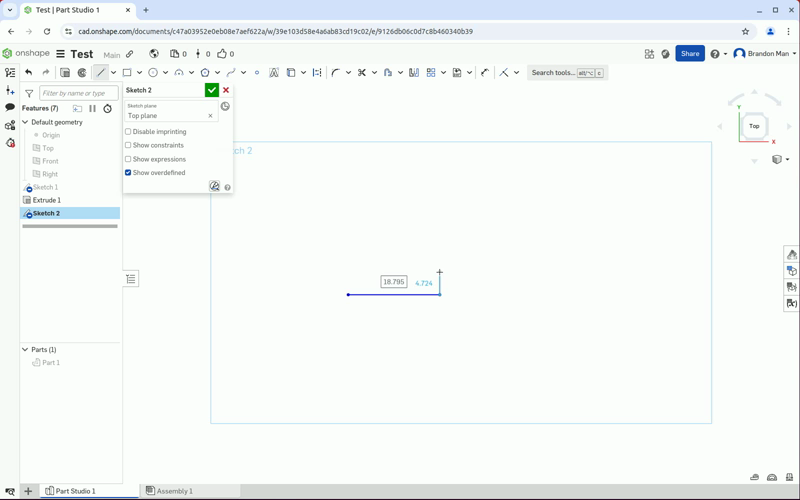
key_up(shift)
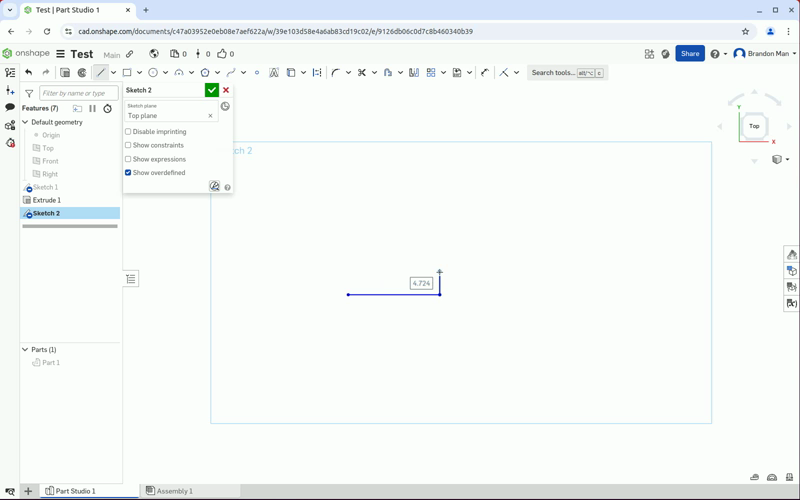
key_down(shift)
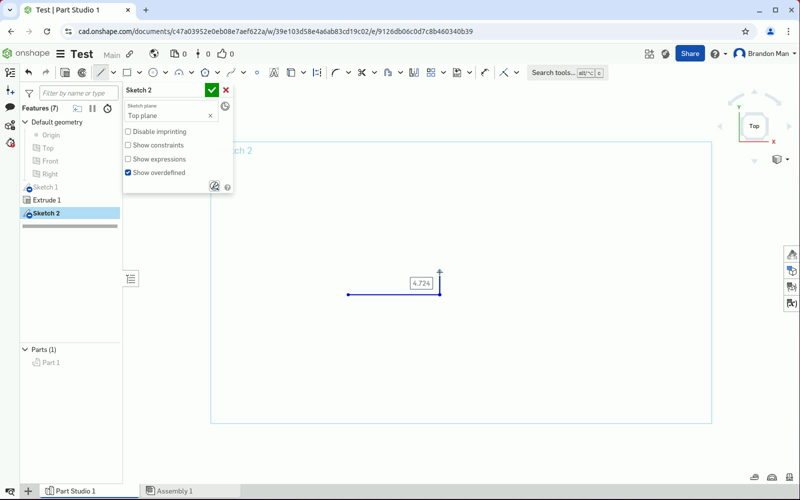
mouse_move(348, 271)
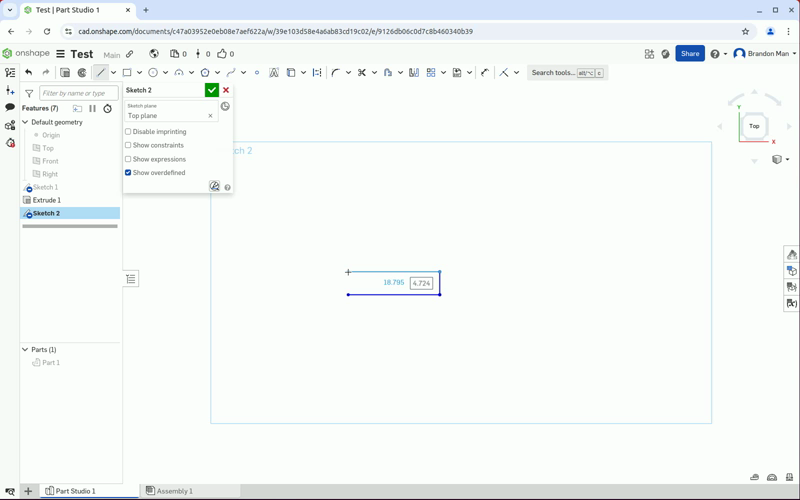
click(348, 271)
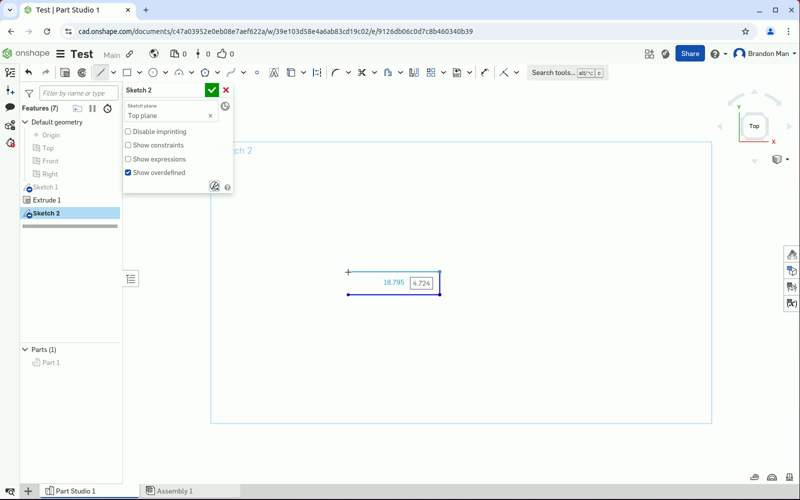
key_up(shift)
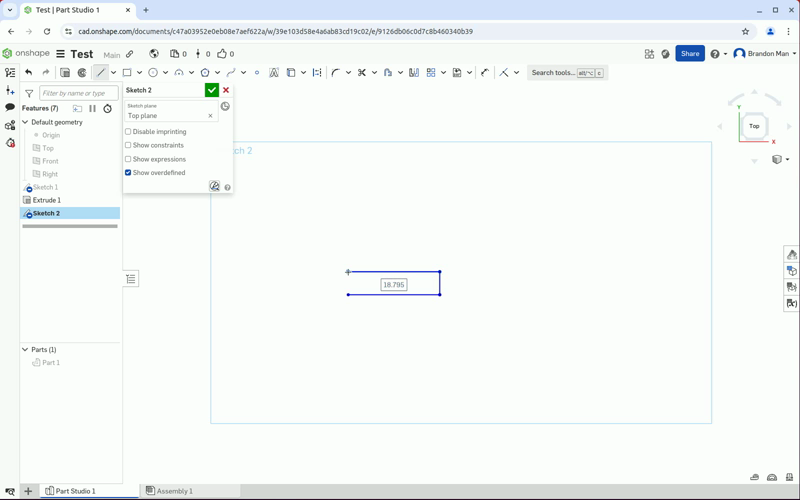
mouse_move(378, 271)
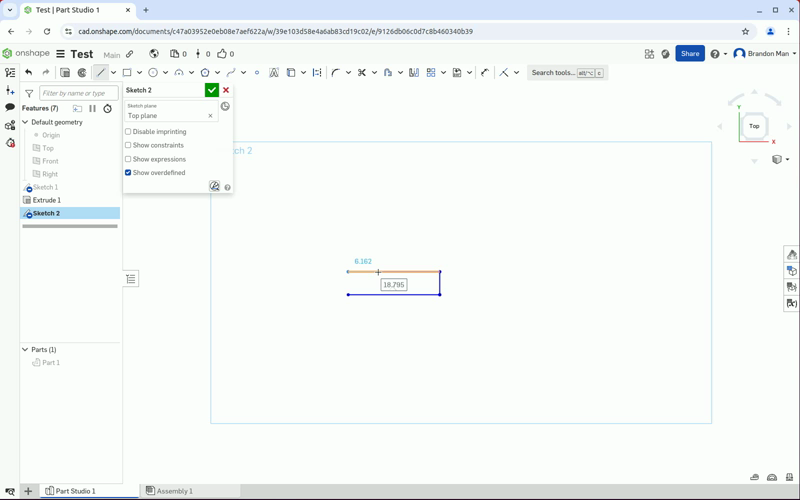
key_down(shift)
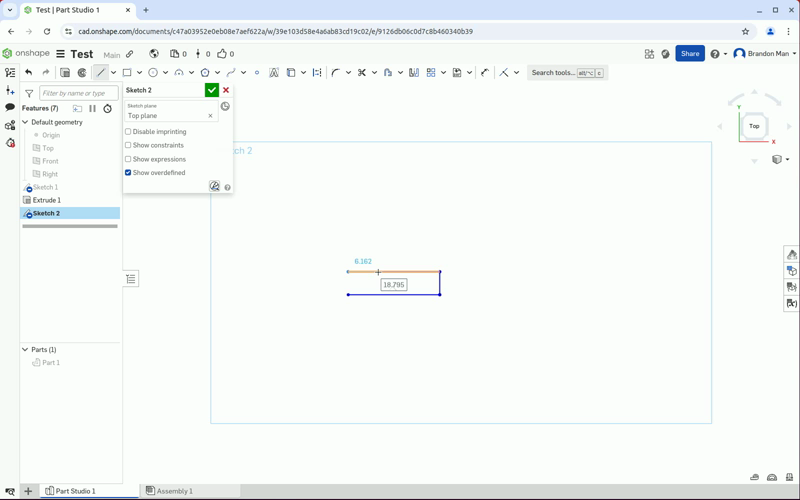
mouse_move(348, 294)
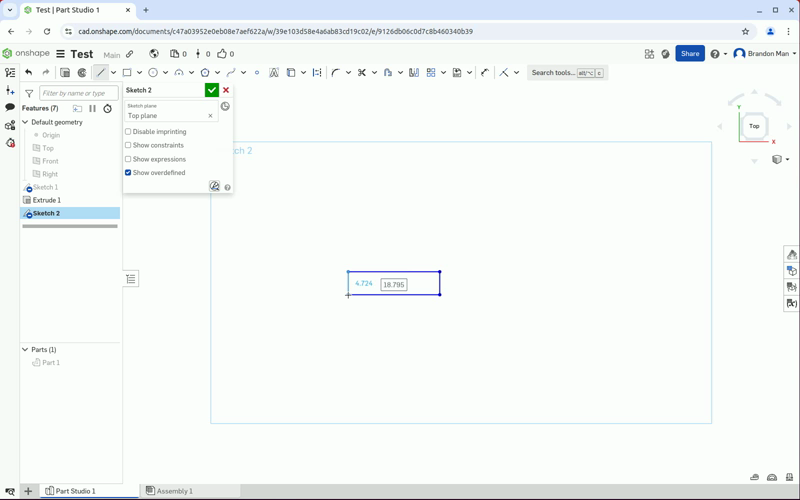
key_up(shift)
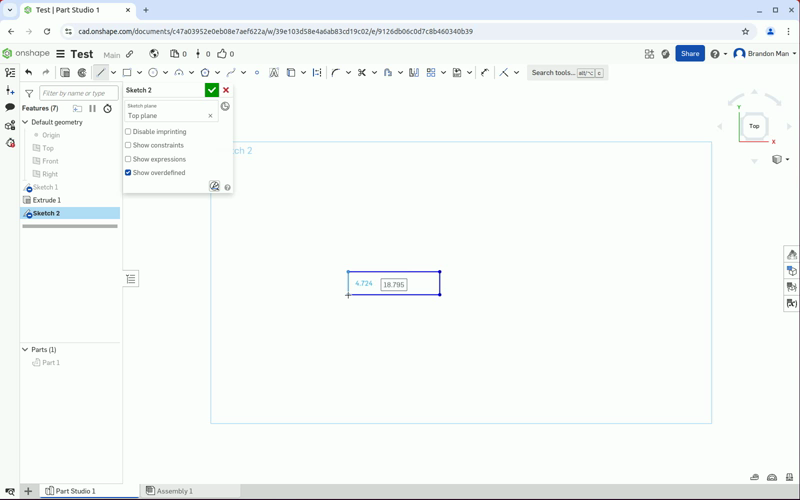
click(348, 294)
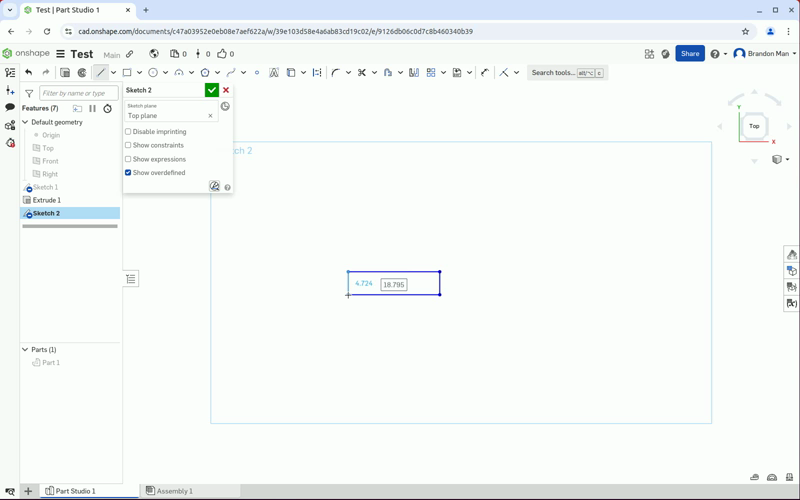
key(esc)
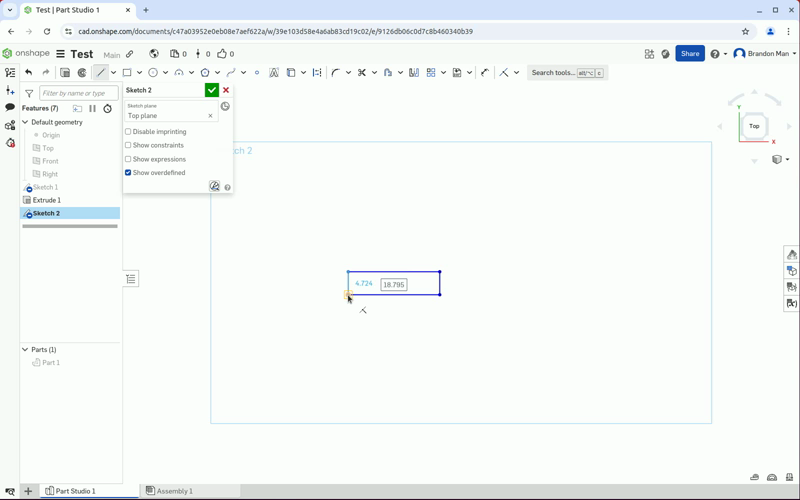
mouse_move(391, 282)
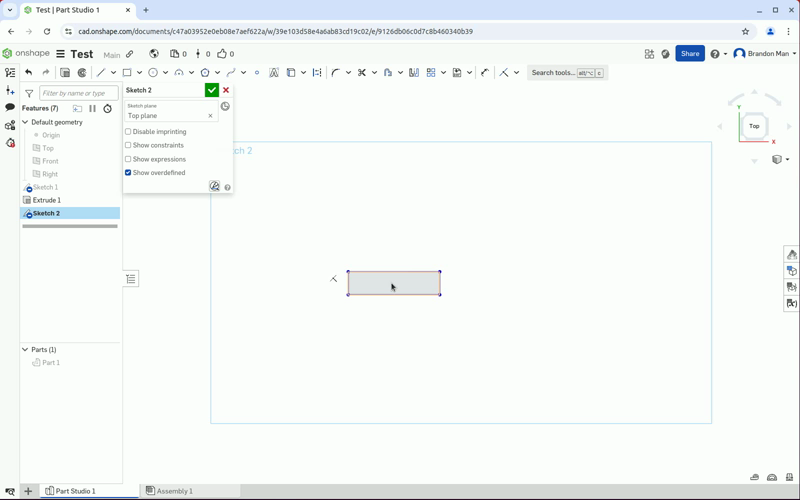
click(391, 282)
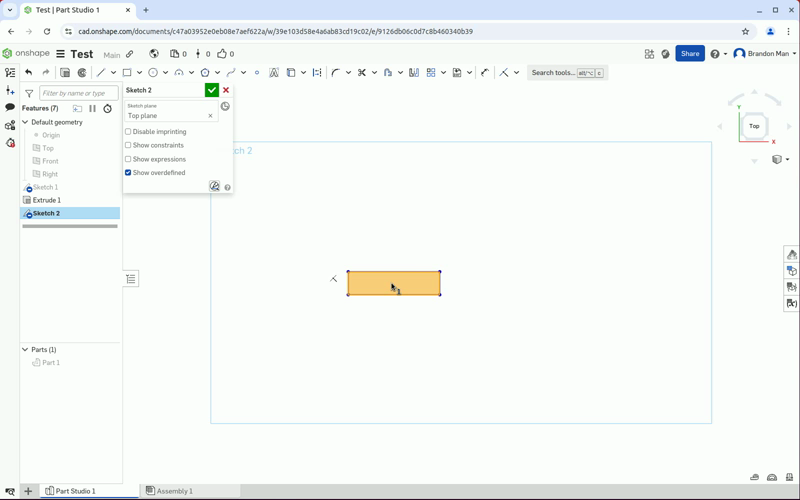
mouse_move(73, 352)
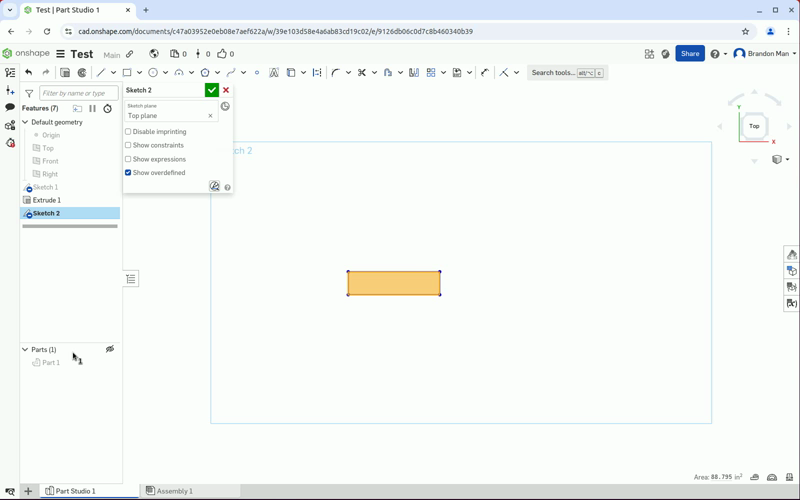
key(shift+y)
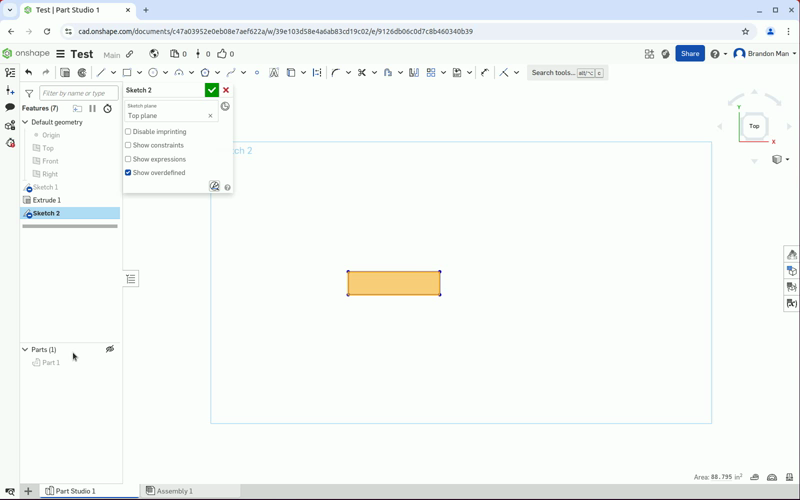
key(shift+e)
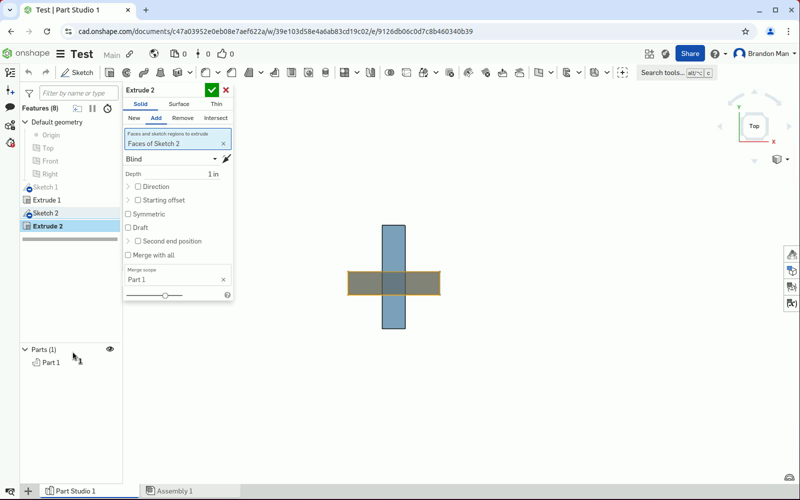
mouse_move(143, 106)
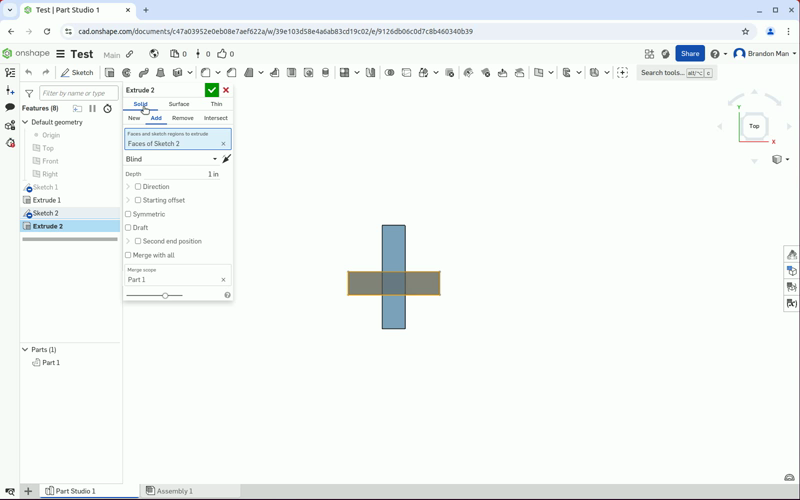
click(143, 106)
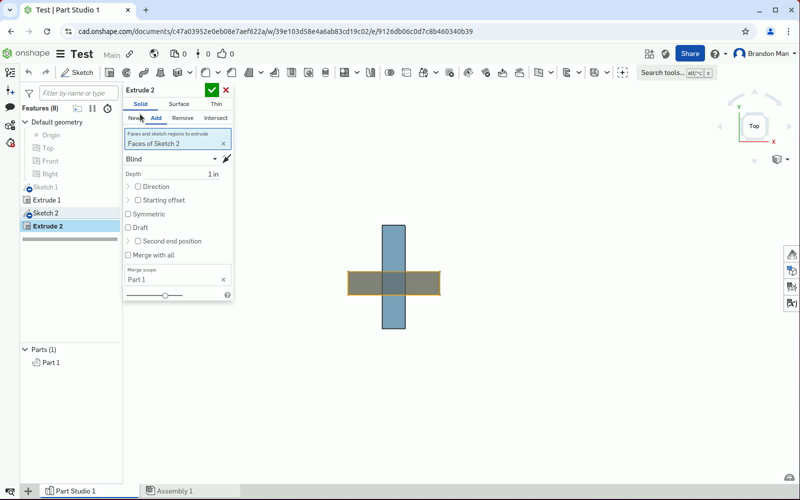
mouse_move(137, 120)
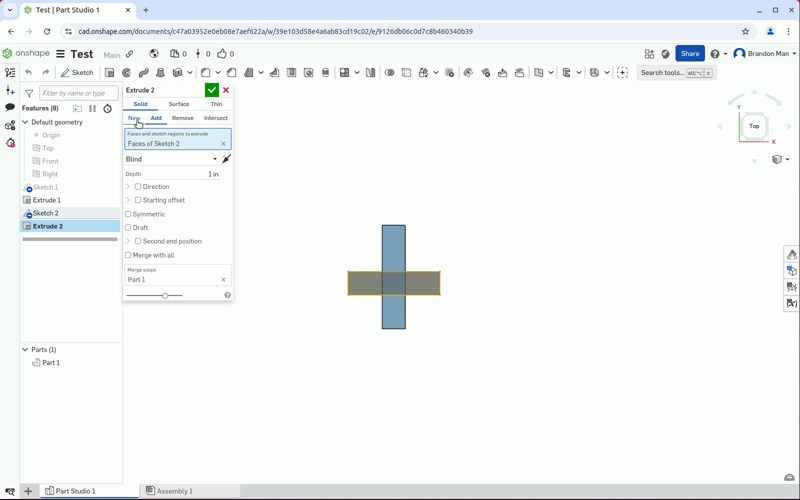
click(137, 120)
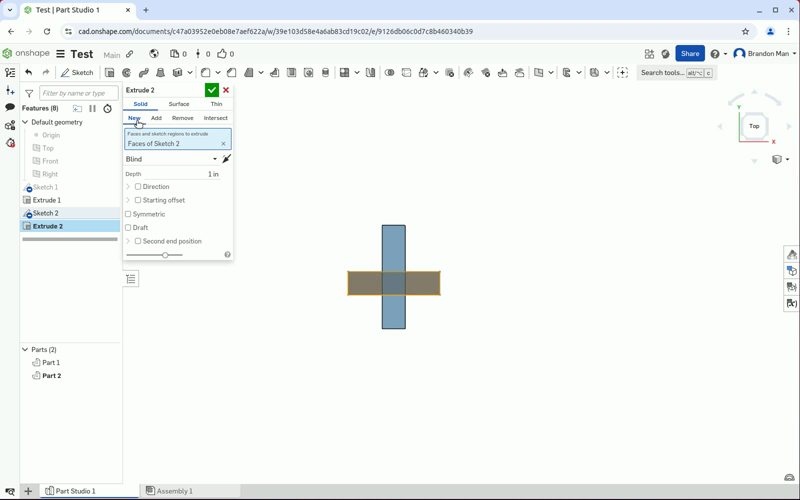
key(tab, 4)
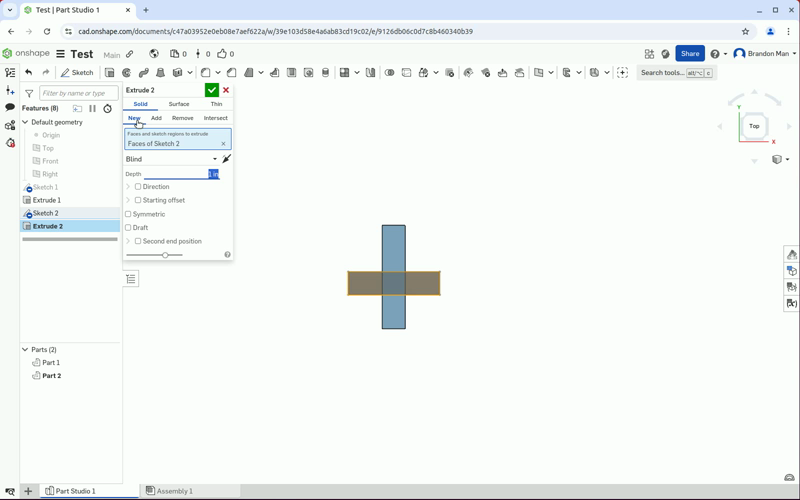
text(14.202)
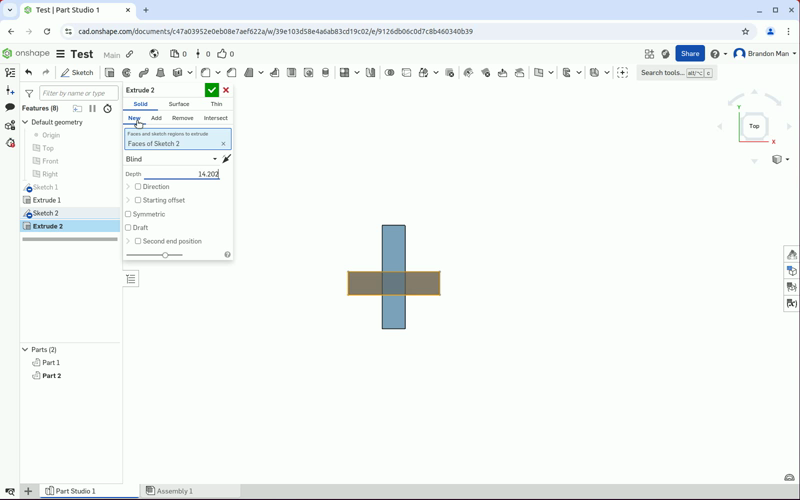
key(enter)
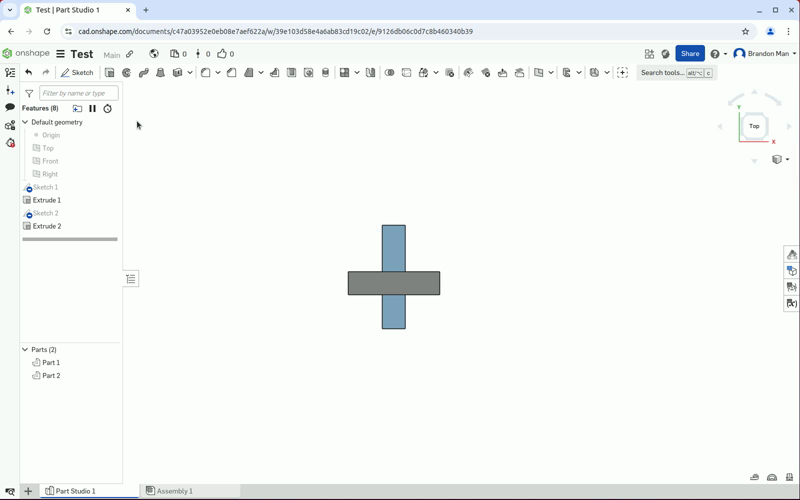
key(shift+h)
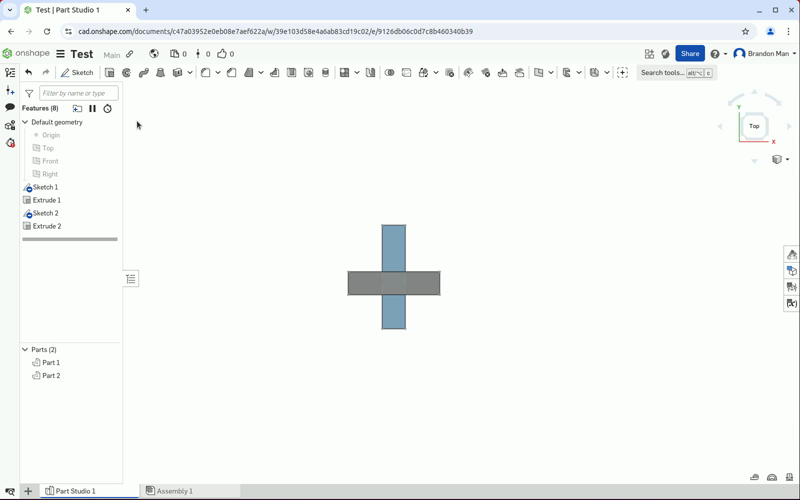
key(shift+h)
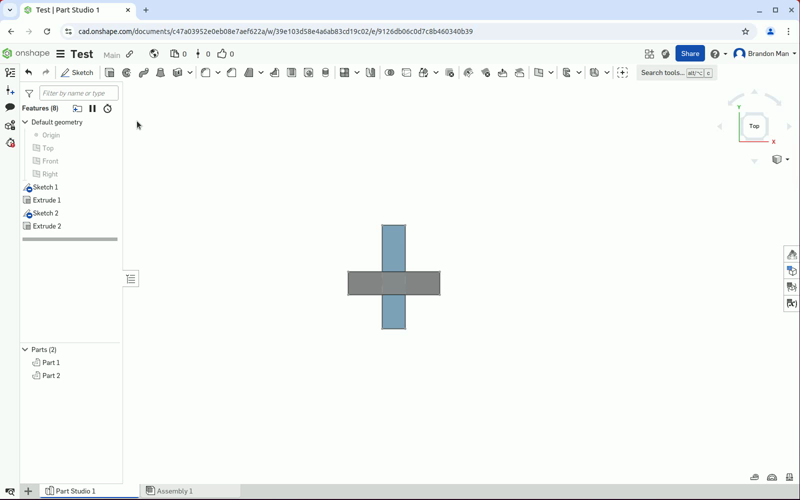
key(shift+7)
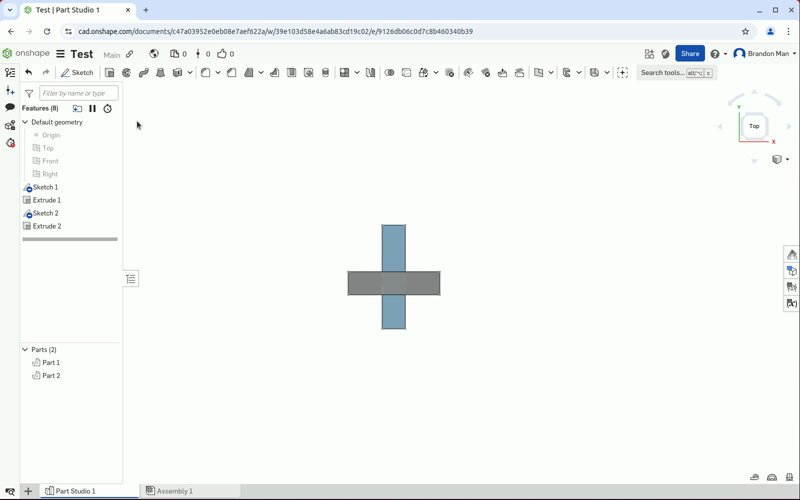
key(up, 3)
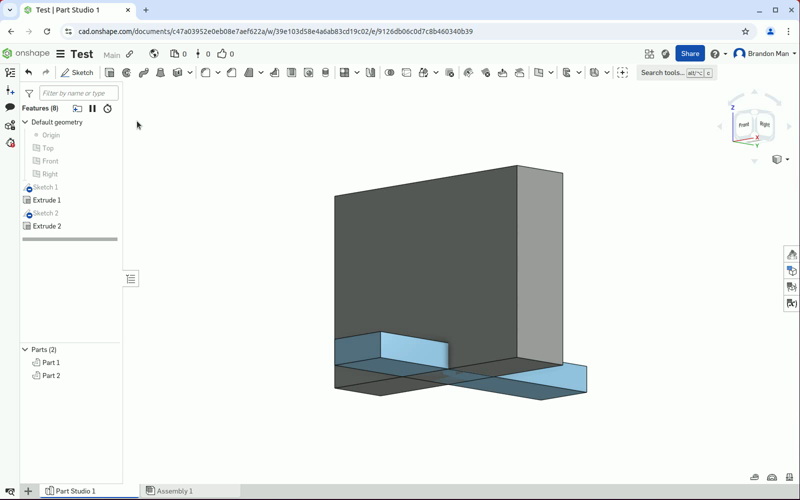
key(left, 3)
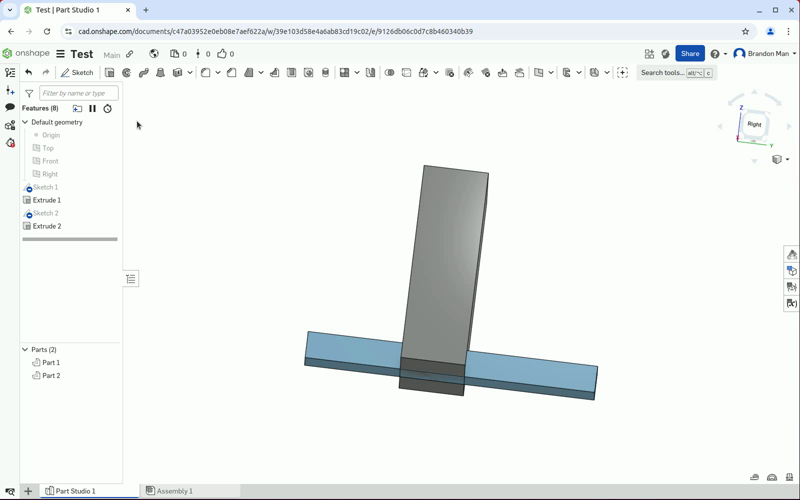
key(right, 3)
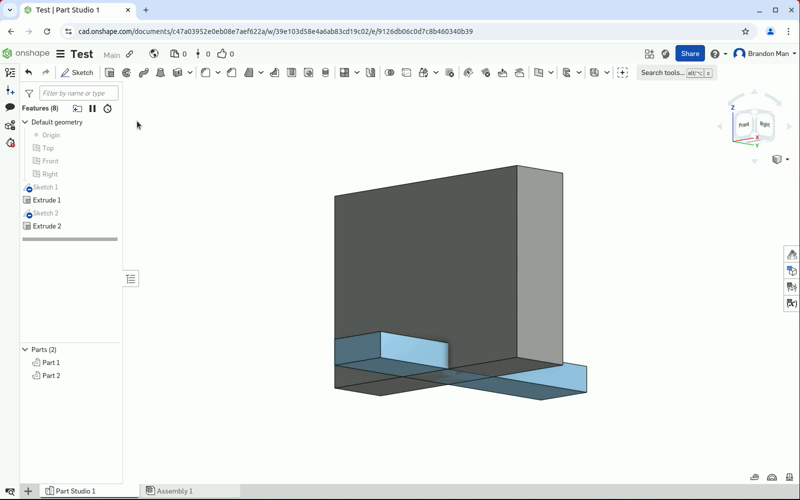
key(down, 3)
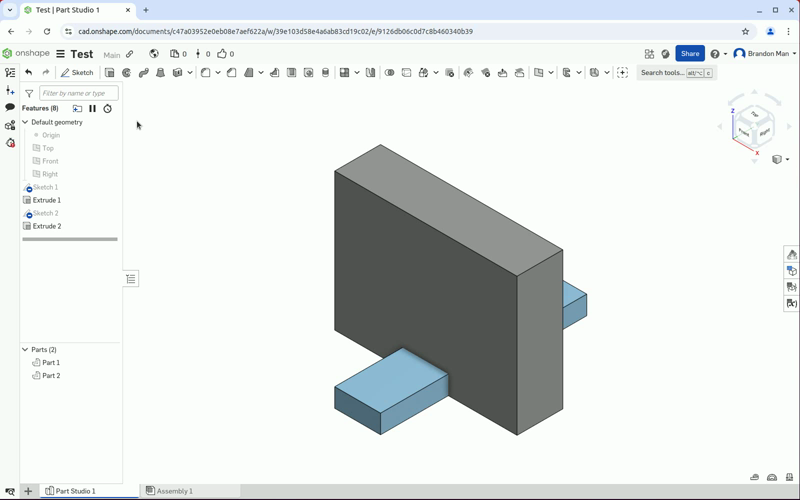
mouse_move(73, 189)
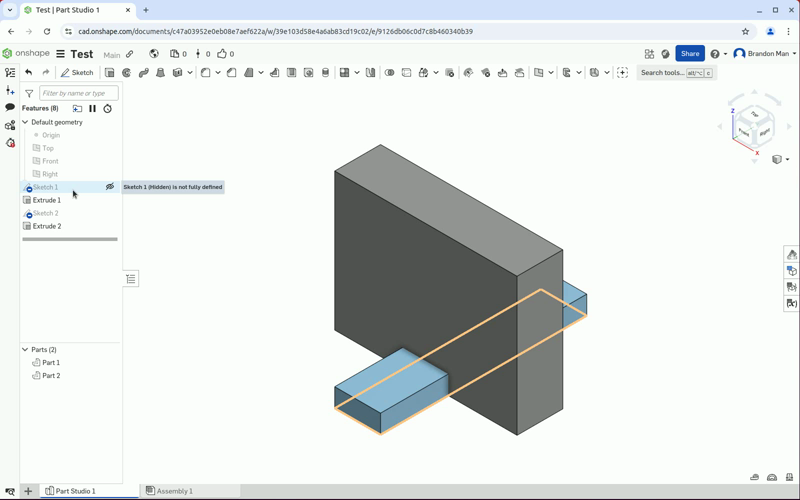
click(73, 189)